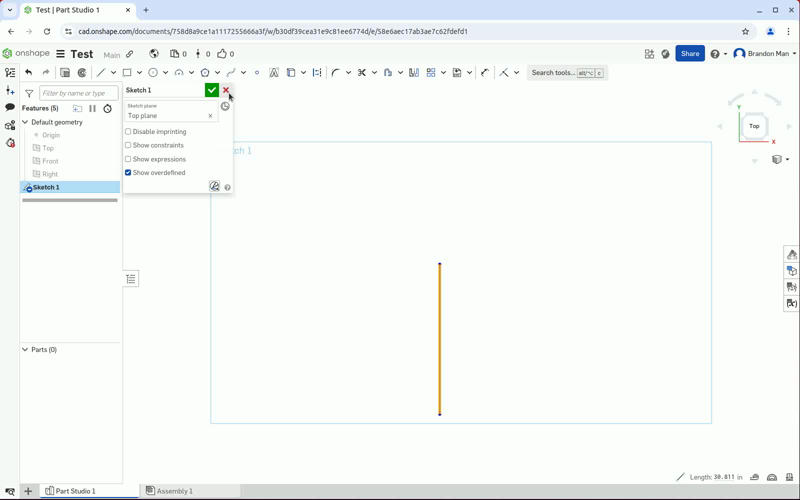
key(shift+h)
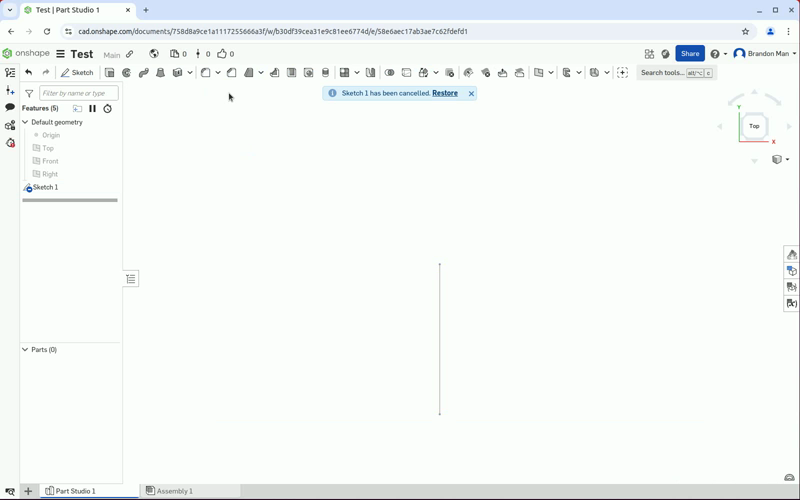
key(shift+s)
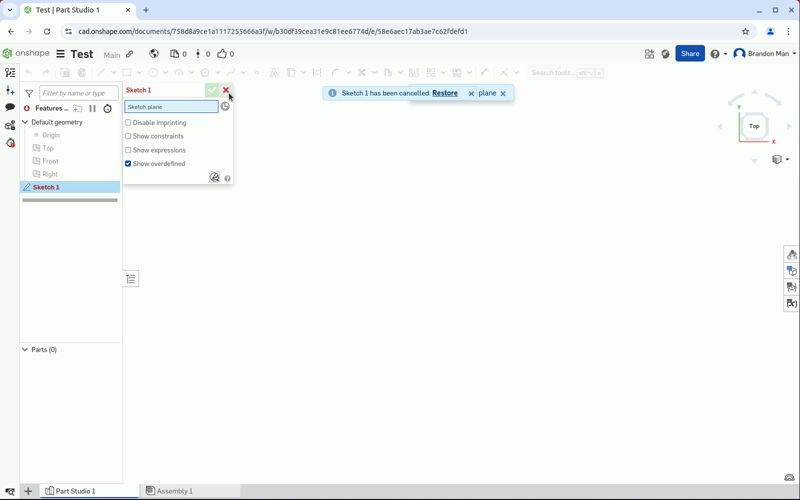
mouse_move(73, 150)
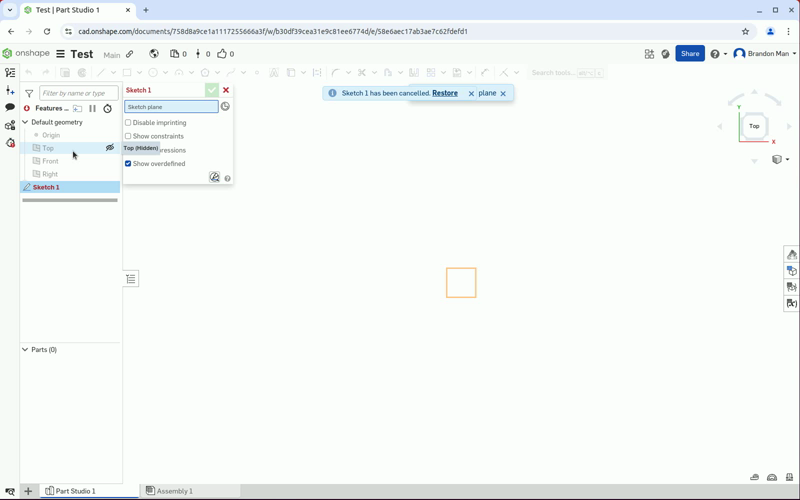
click(73, 150)
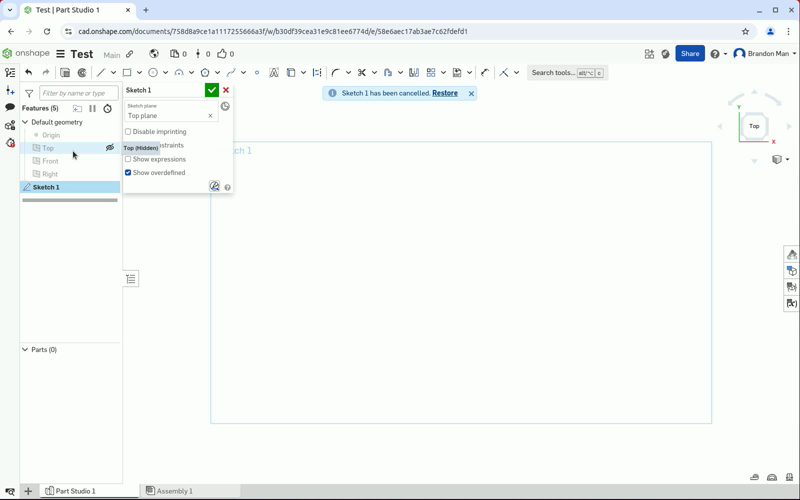
mouse_move(73, 352)
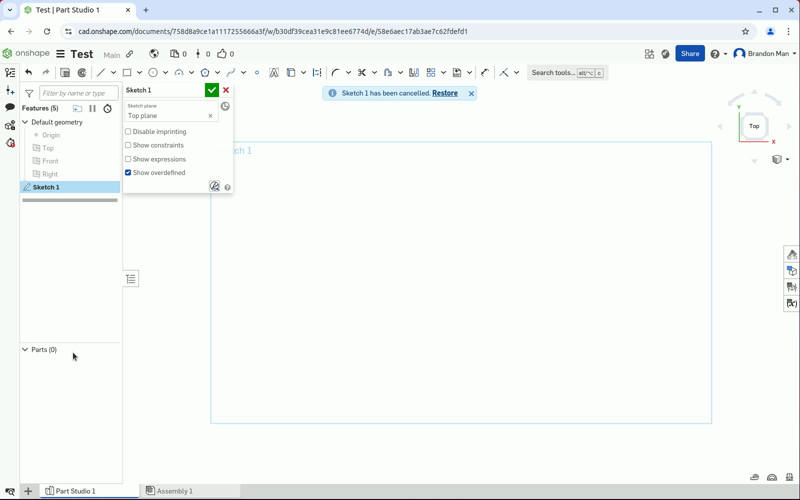
key(y)
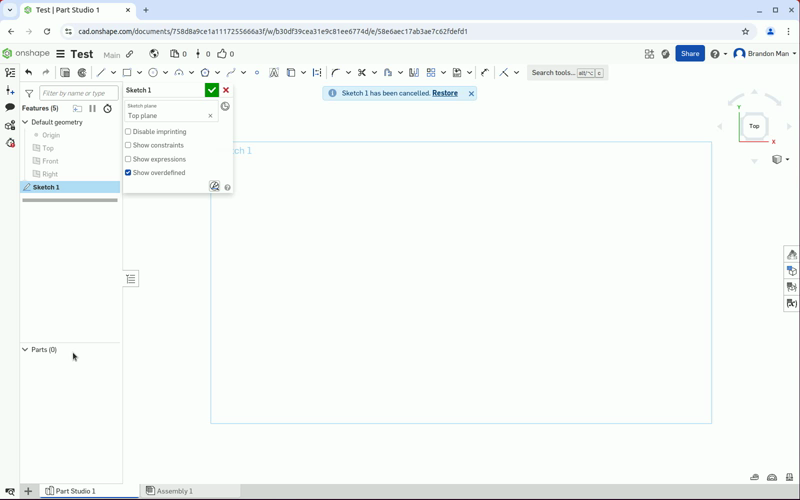
key(l)
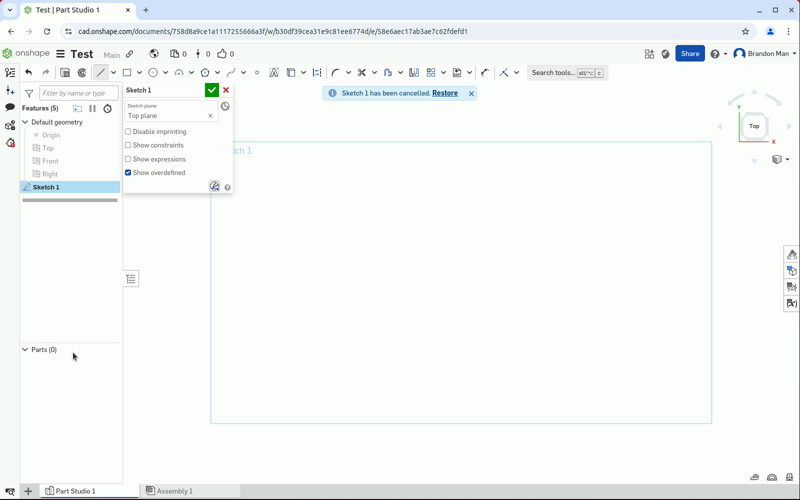
key_down(shift)
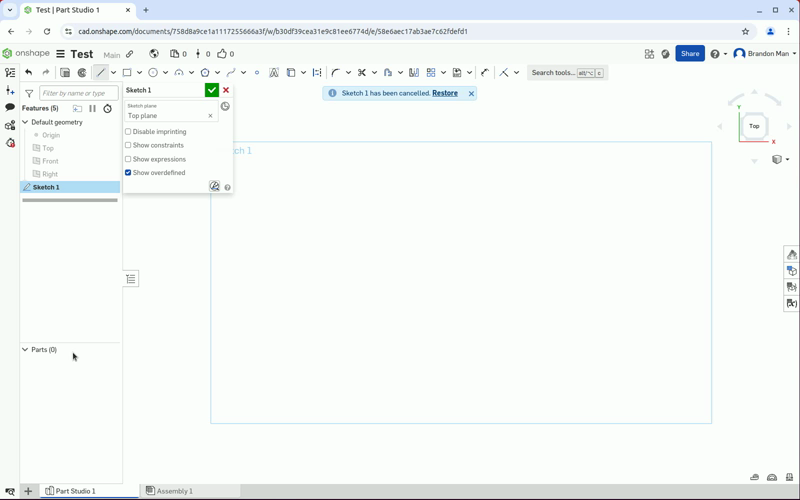
mouse_move(348, 293)
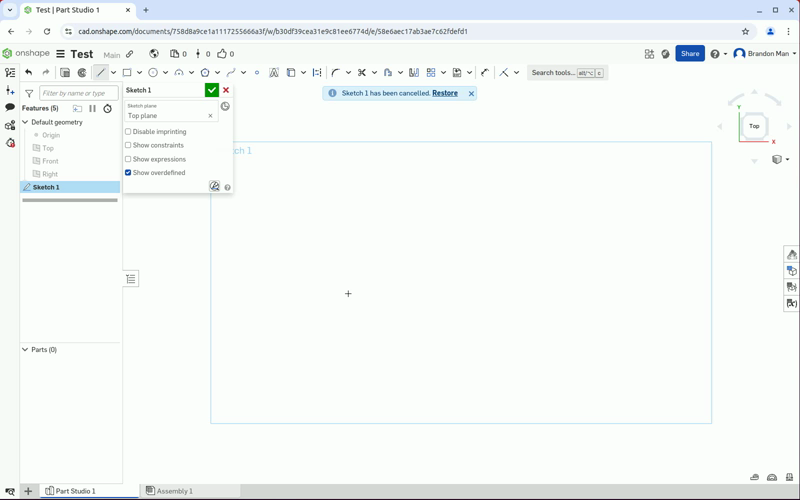
click(348, 293)
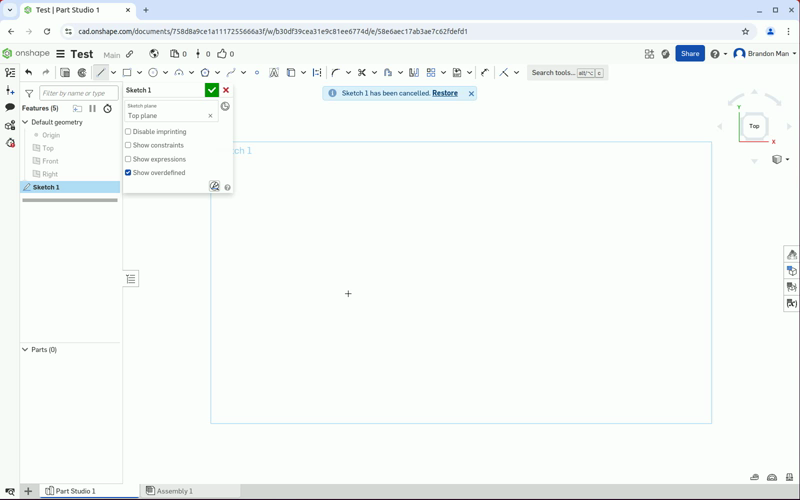
key_up(shift)
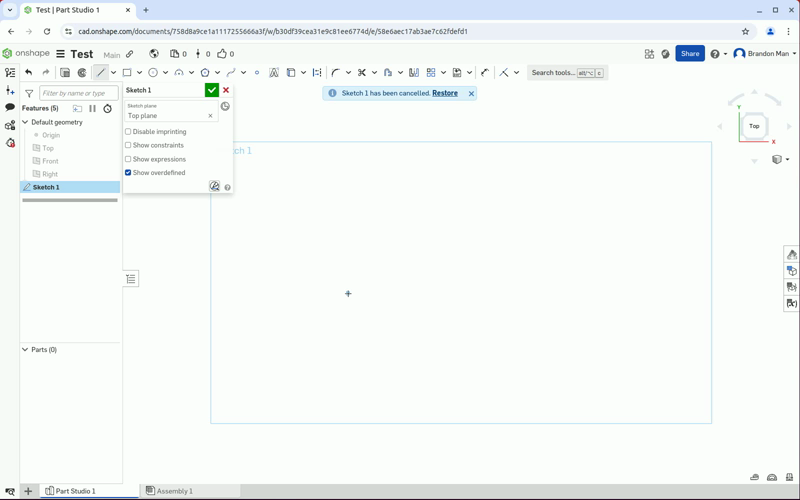
key_down(shift)
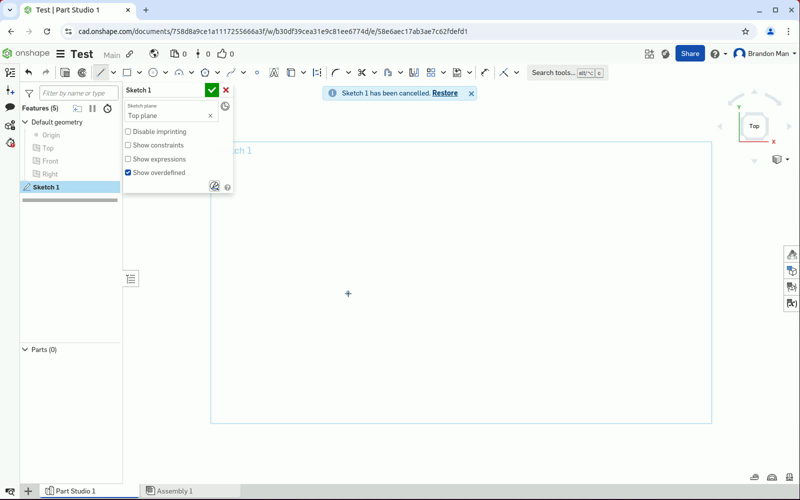
mouse_move(572, 293)
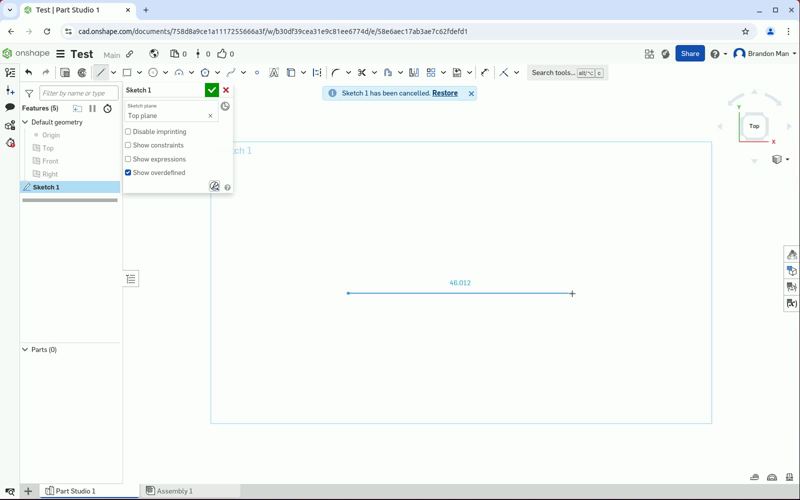
click(572, 293)
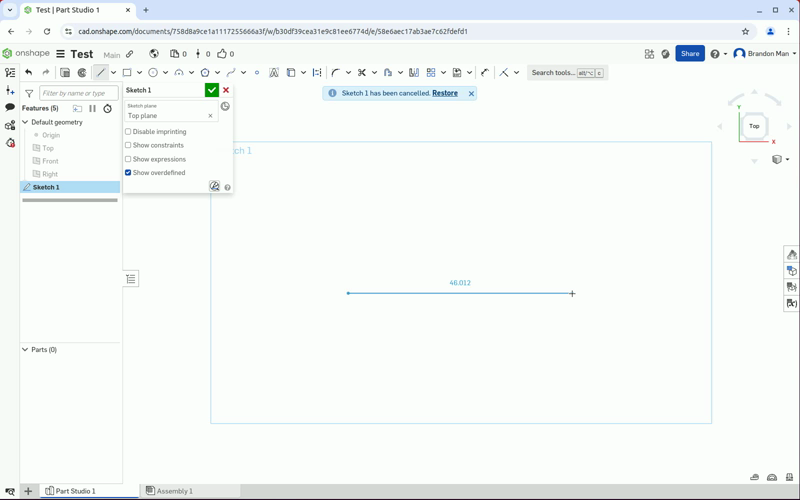
key_up(shift)
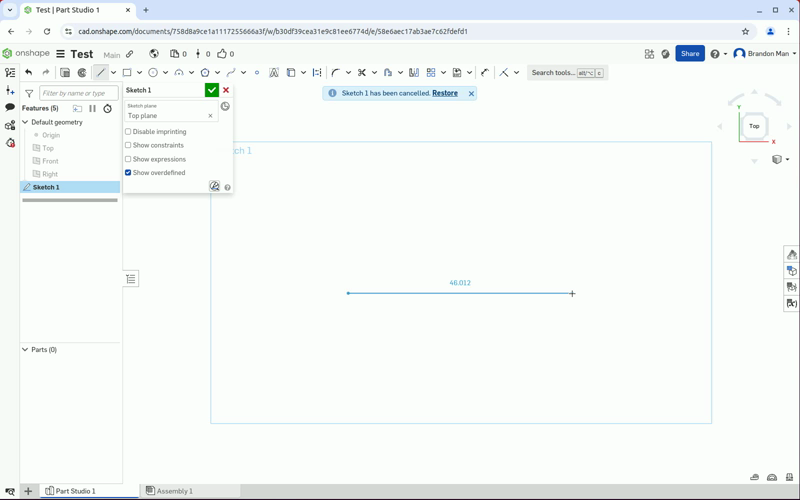
key_down(shift)
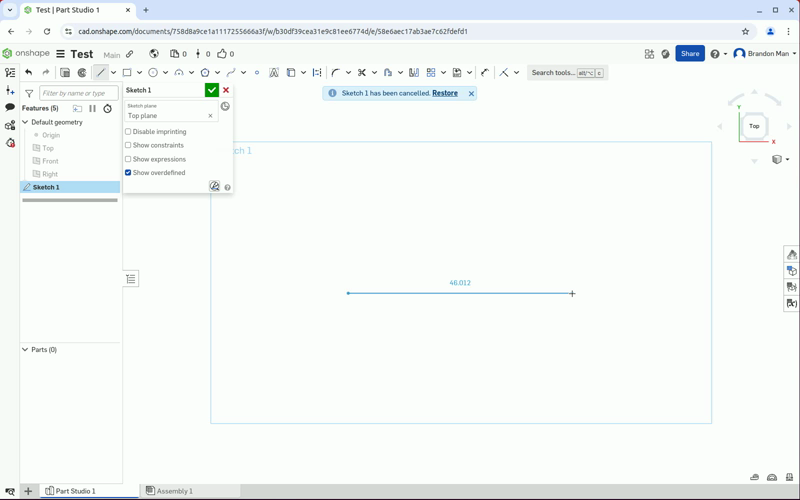
mouse_move(589, 293)
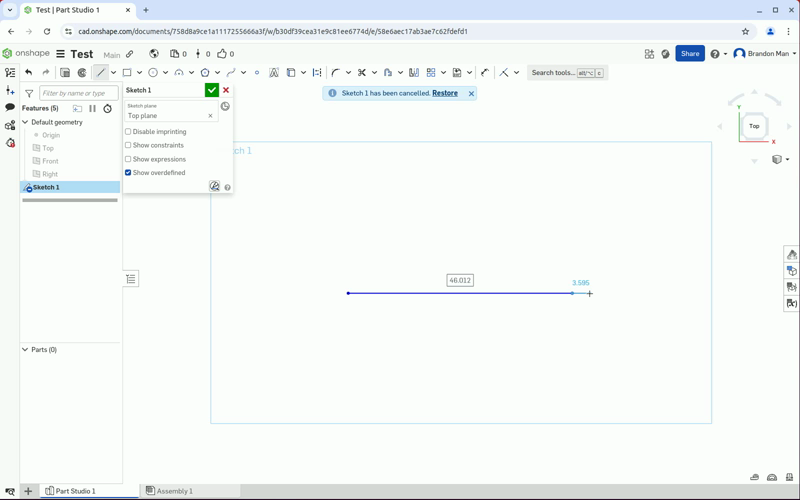
mouse_move(572, 272)
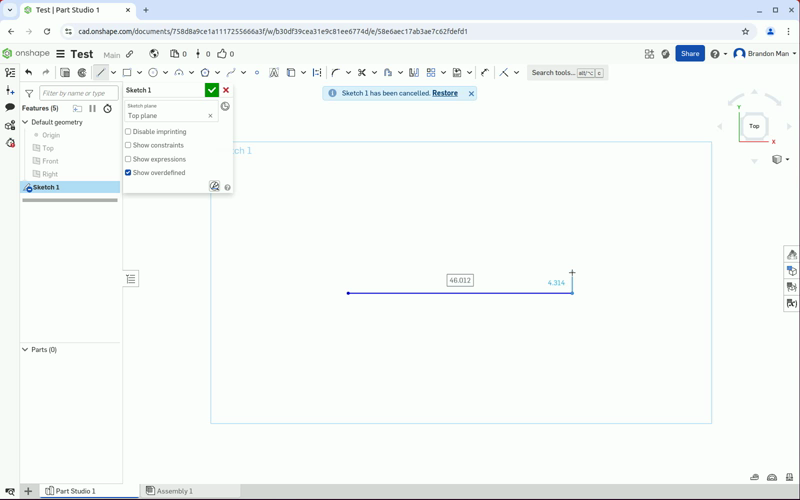
click(572, 272)
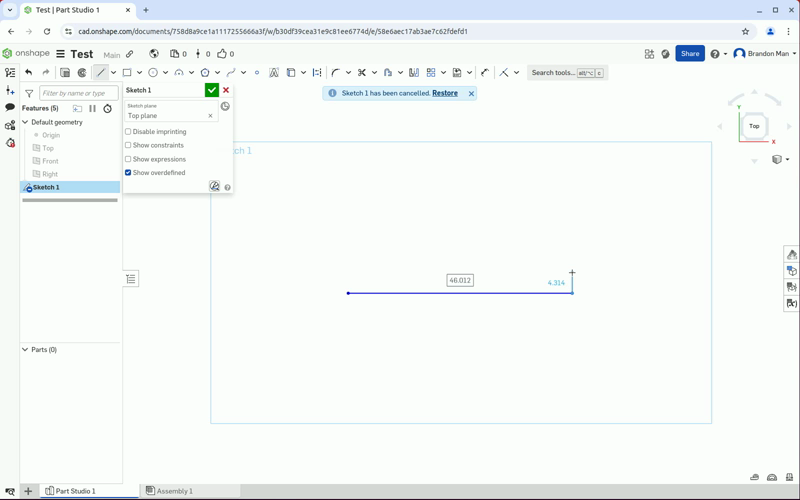
key_up(shift)
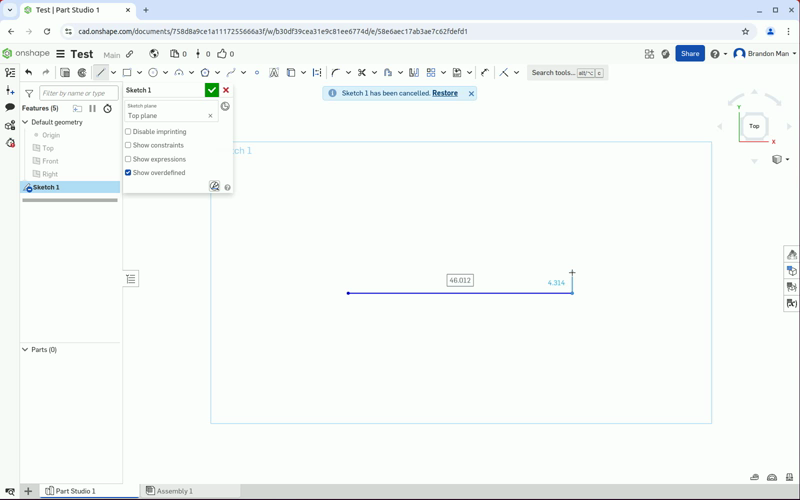
key_down(shift)
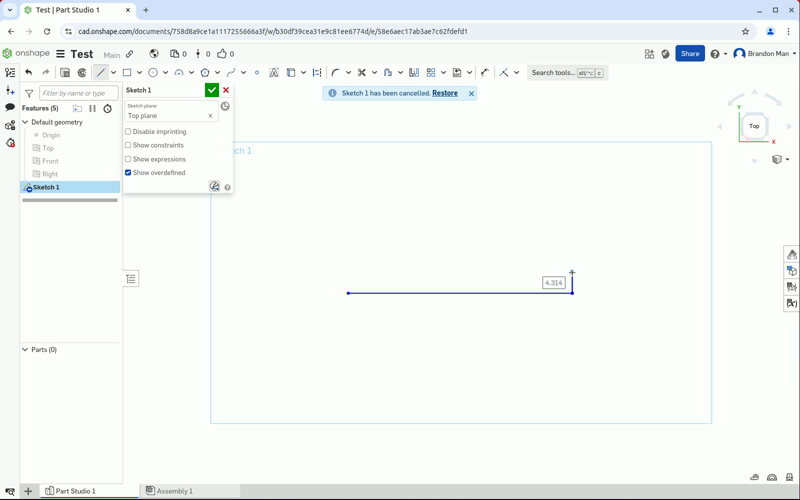
mouse_move(348, 272)
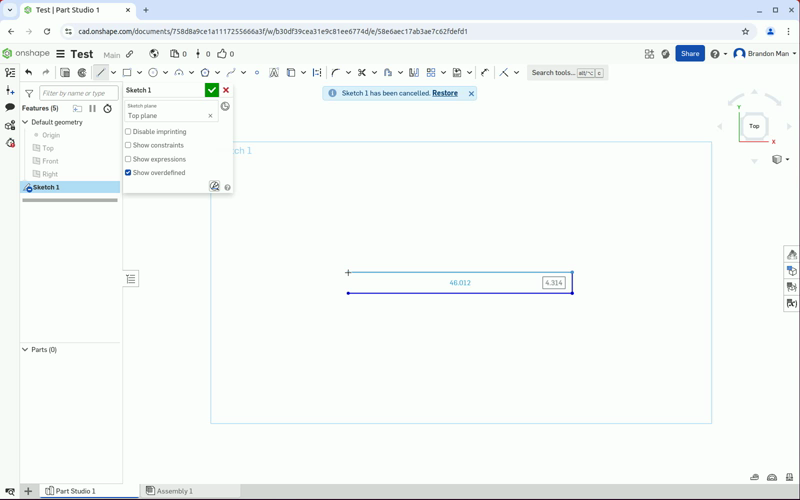
click(348, 272)
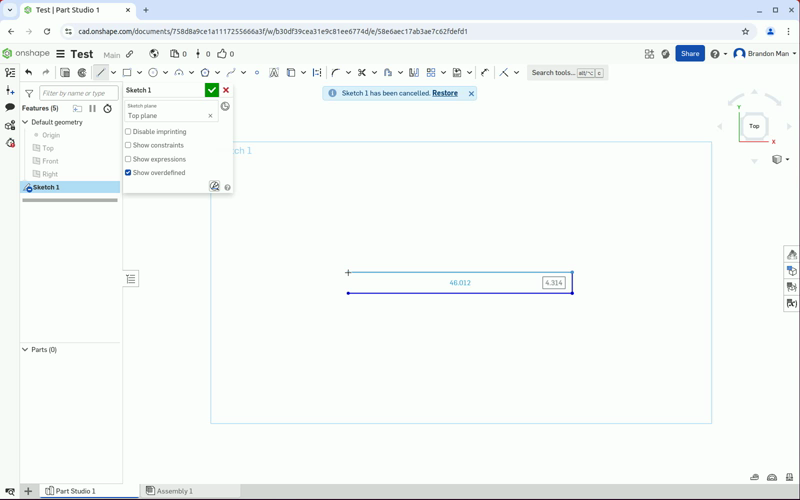
key_up(shift)
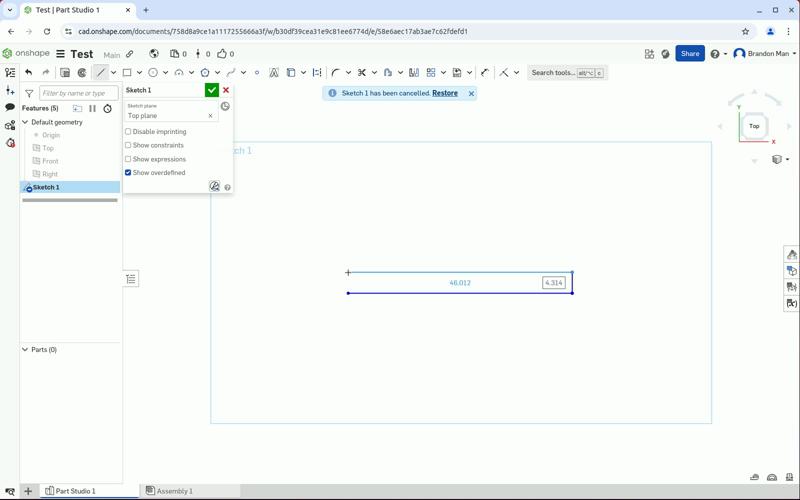
mouse_move(378, 272)
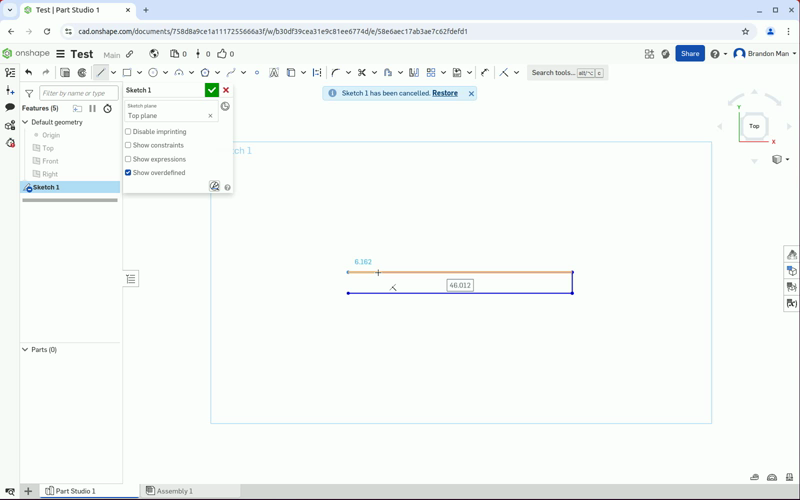
key_down(shift)
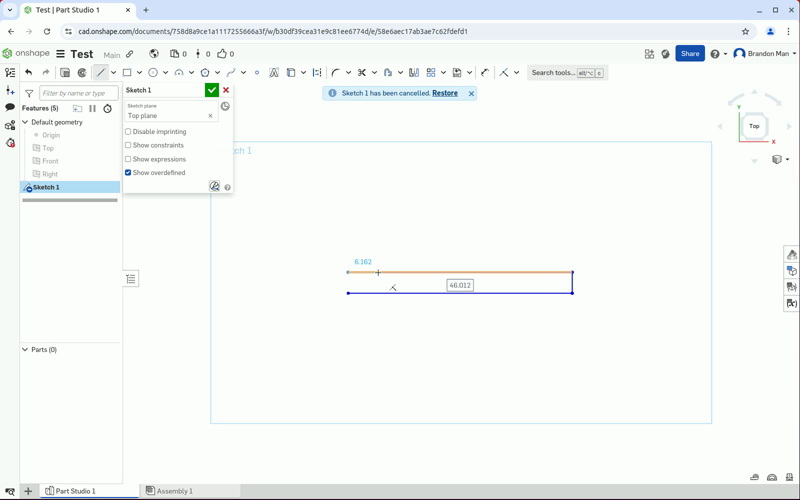
mouse_move(348, 293)
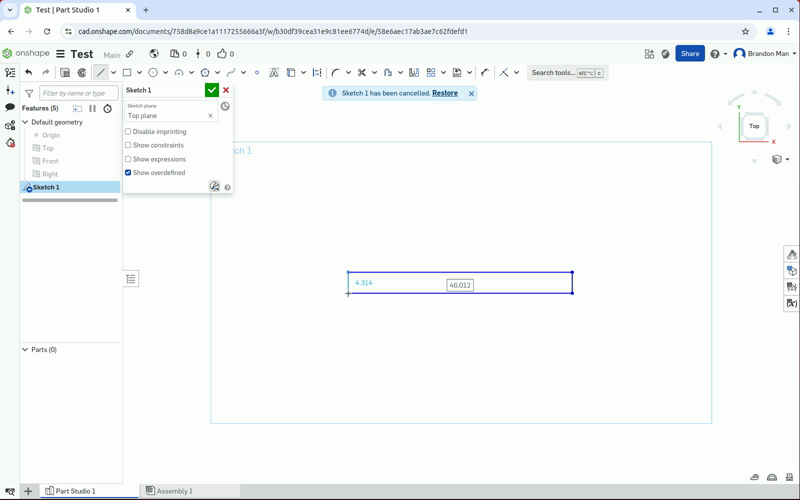
key_up(shift)
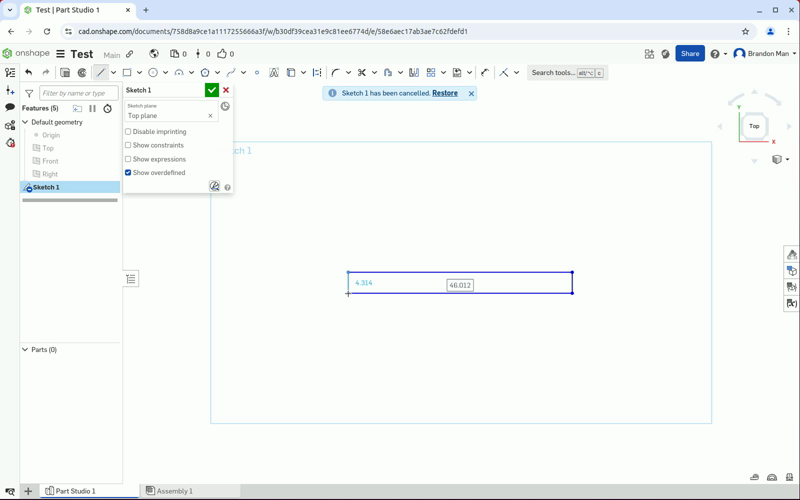
click(348, 293)
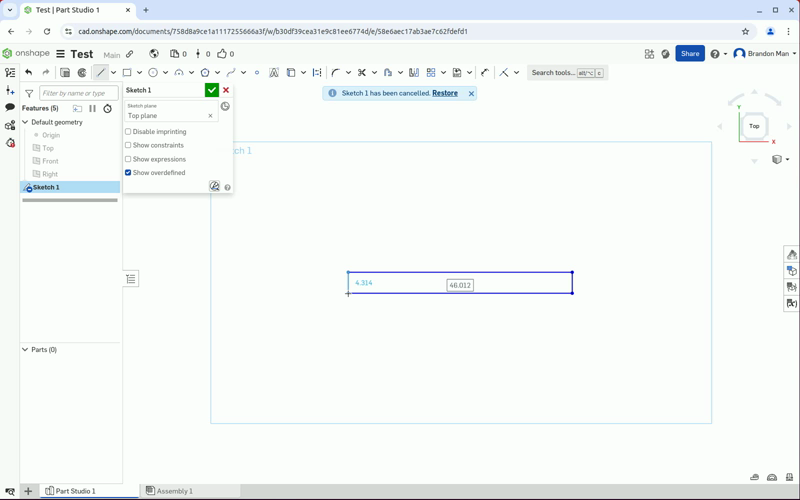
key(esc)
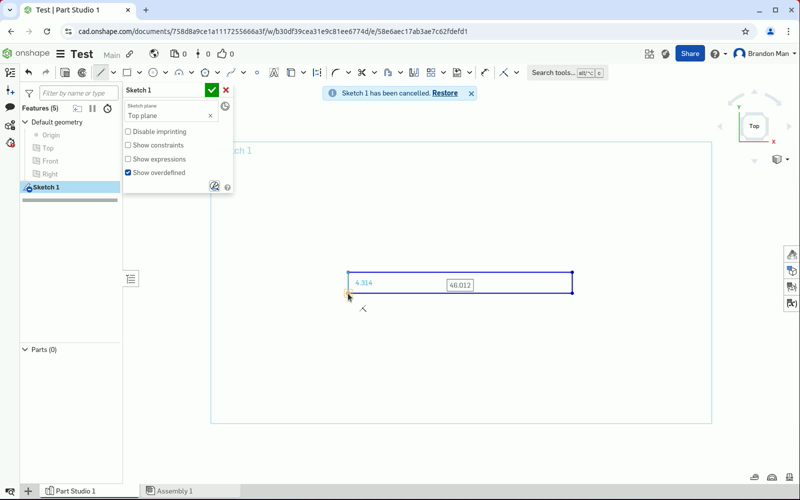
key(c)
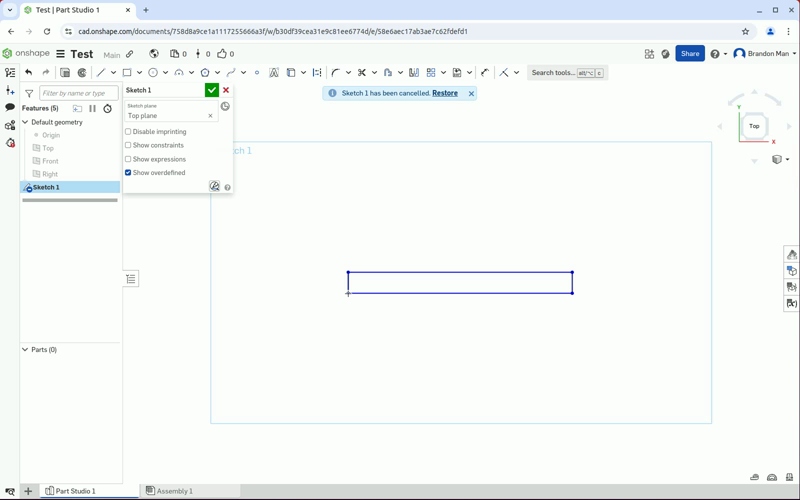
key_down(shift)
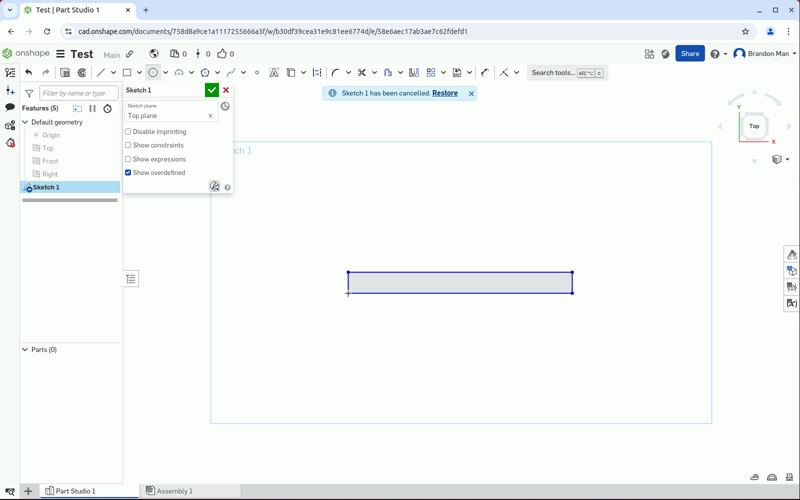
mouse_move(386, 281)
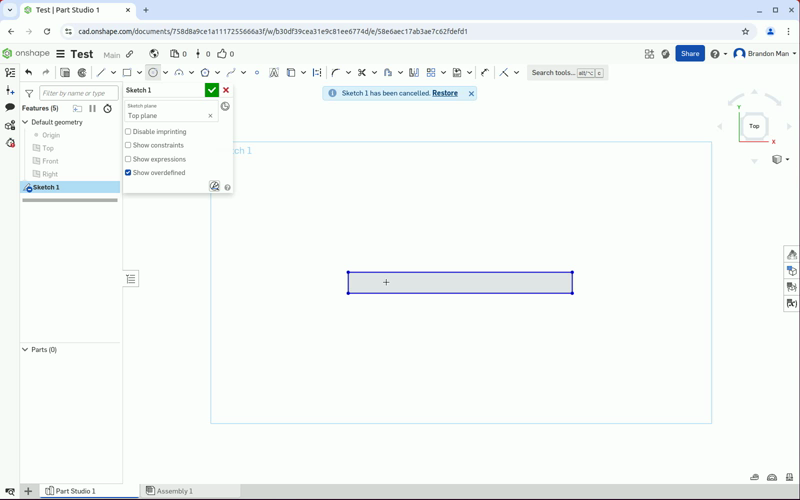
click(386, 281)
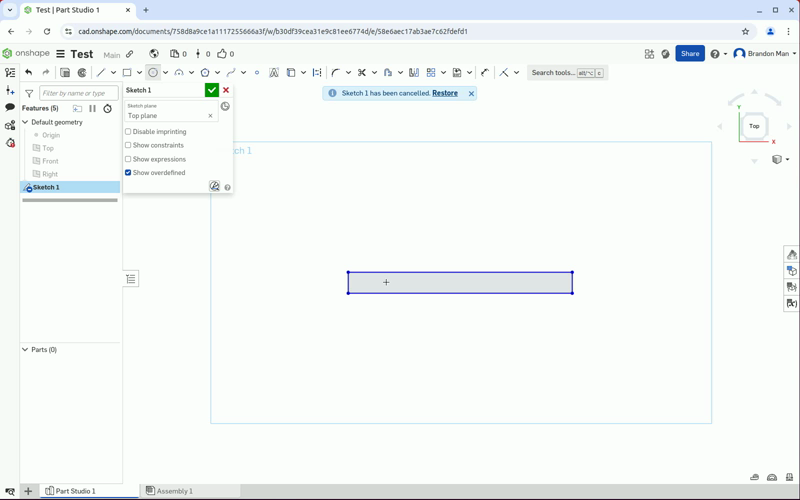
key_up(shift)
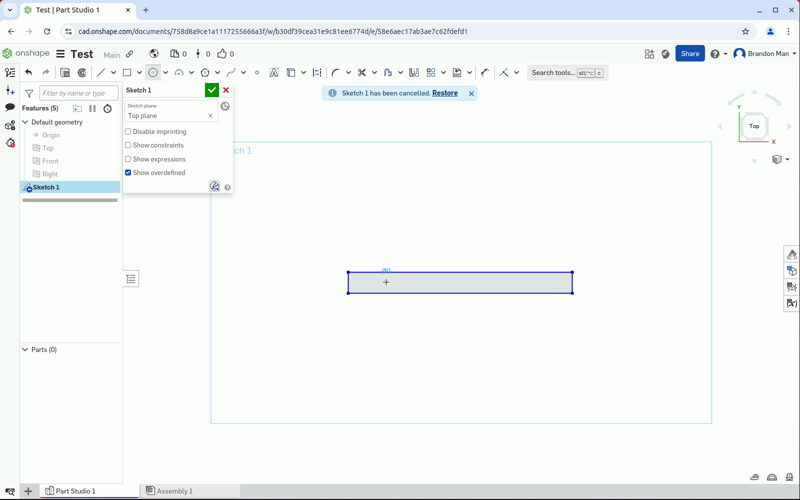
mouse_move(390, 281)
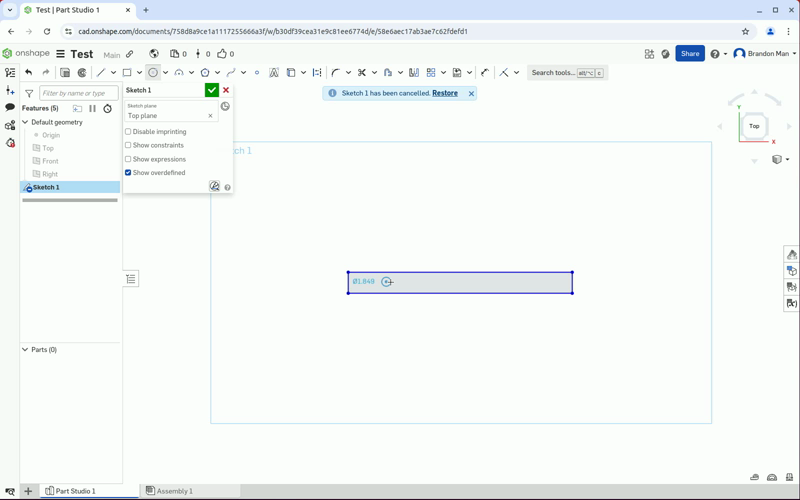
click(390, 281)
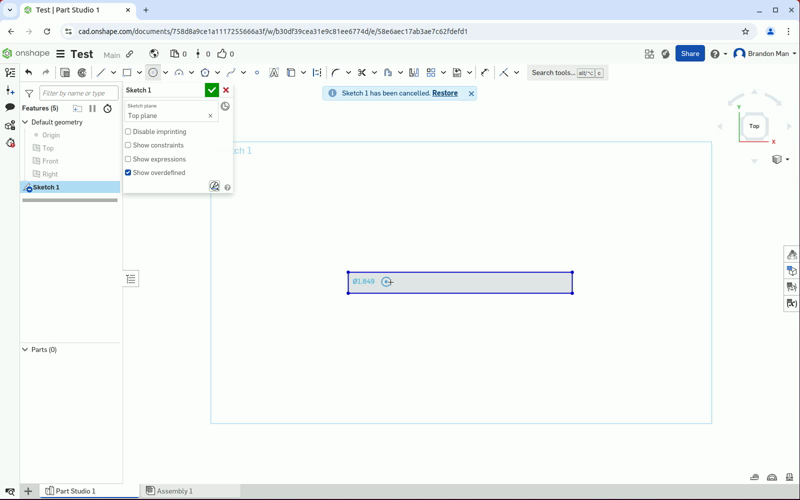
key(esc)
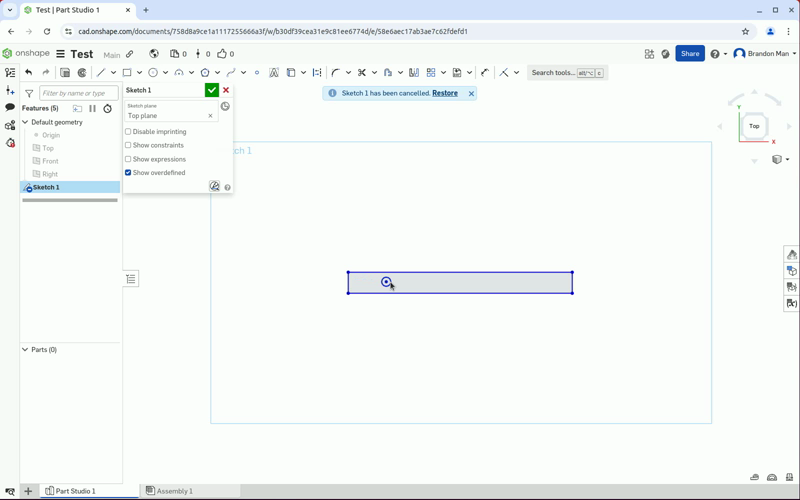
key(c)
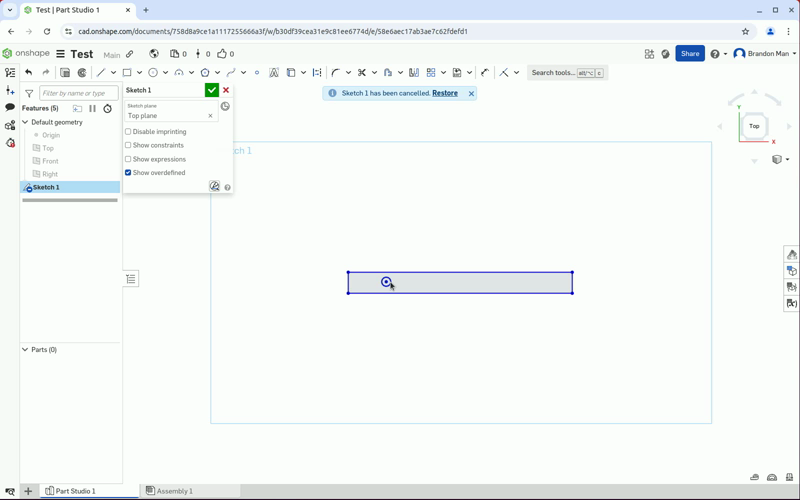
key_down(shift)
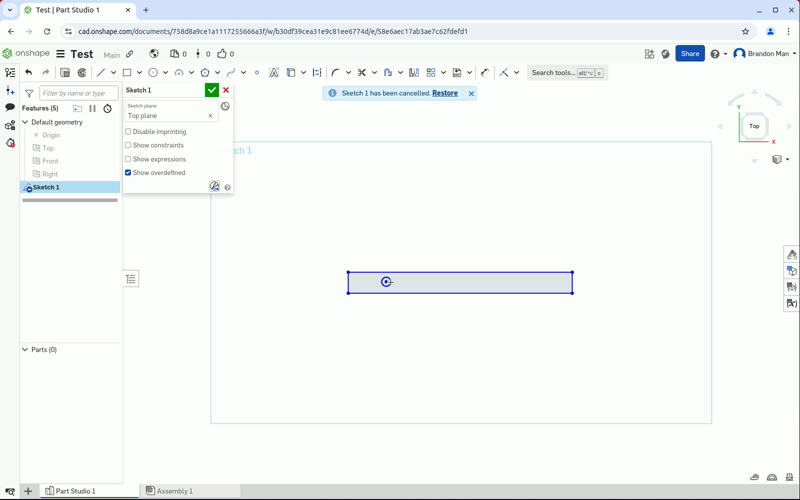
mouse_move(534, 281)
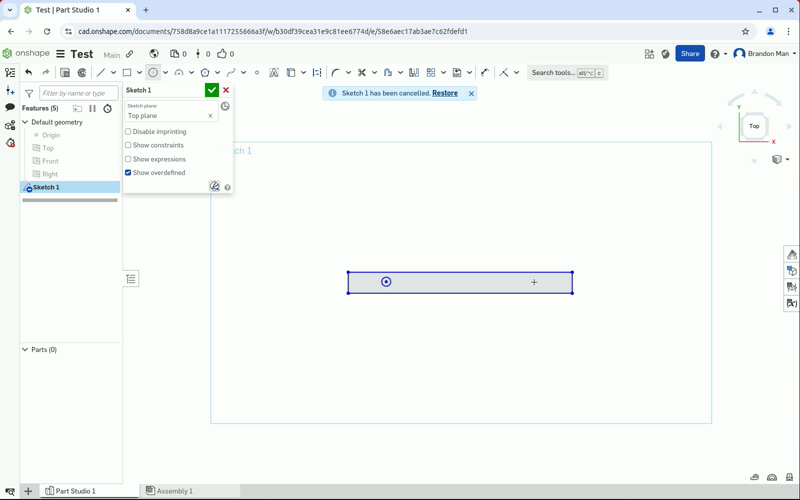
click(534, 281)
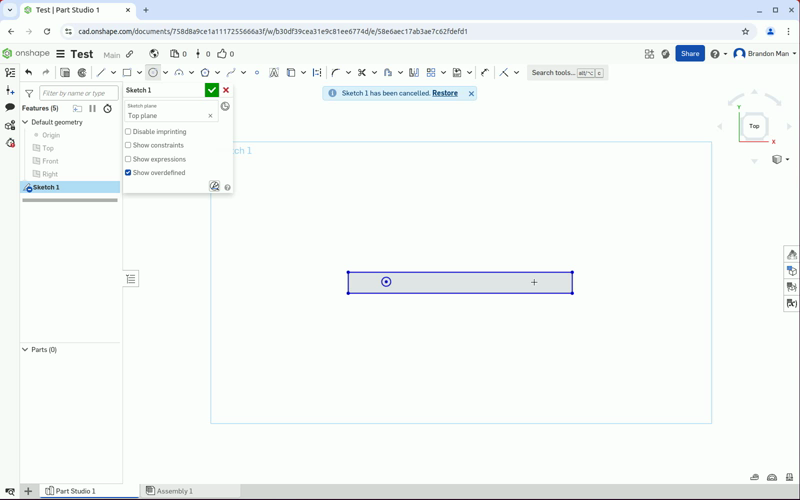
key_up(shift)
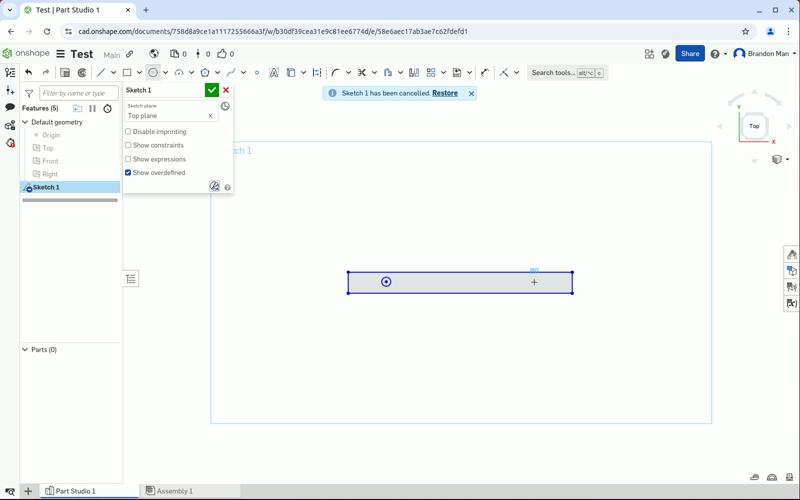
mouse_move(539, 281)
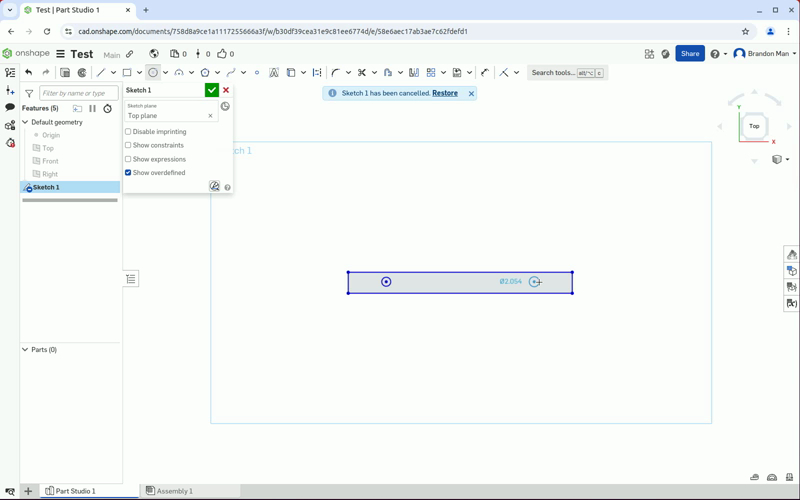
click(539, 281)
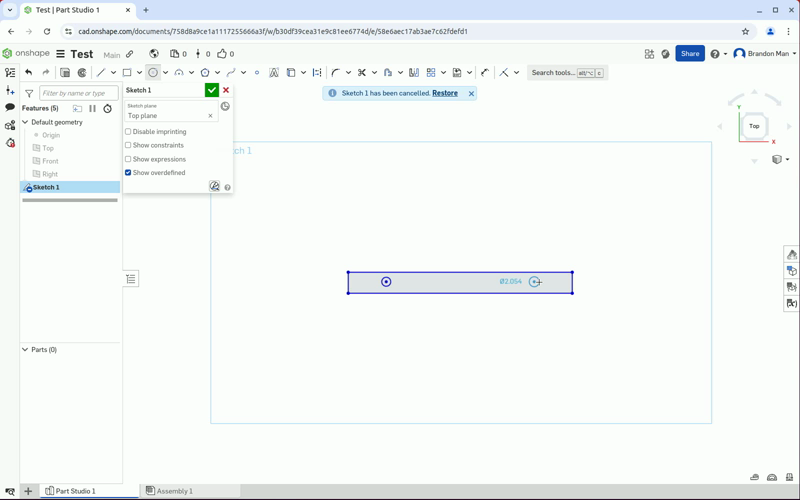
key(esc)
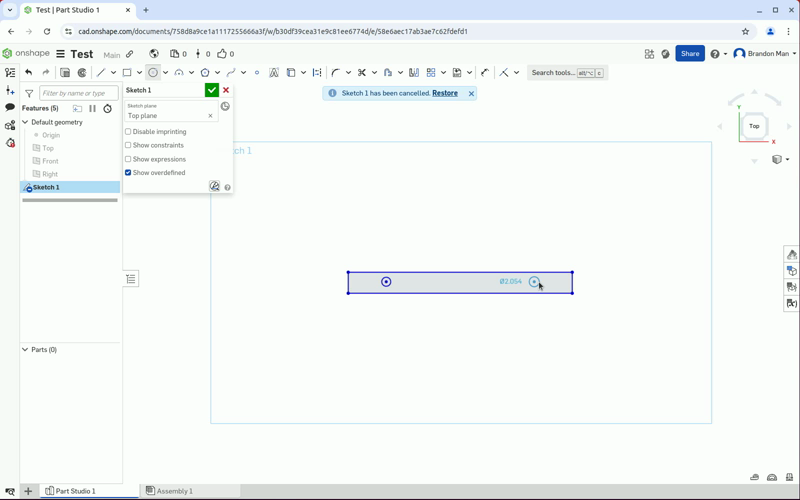
mouse_move(435, 282)
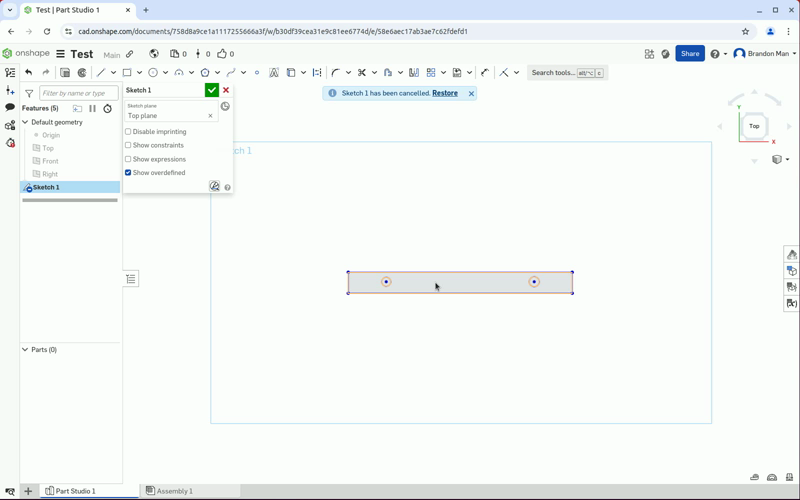
click(435, 282)
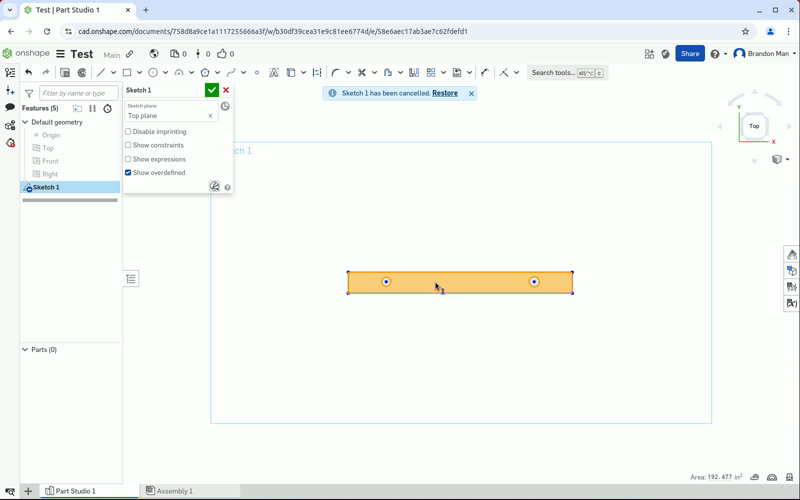
mouse_move(73, 352)
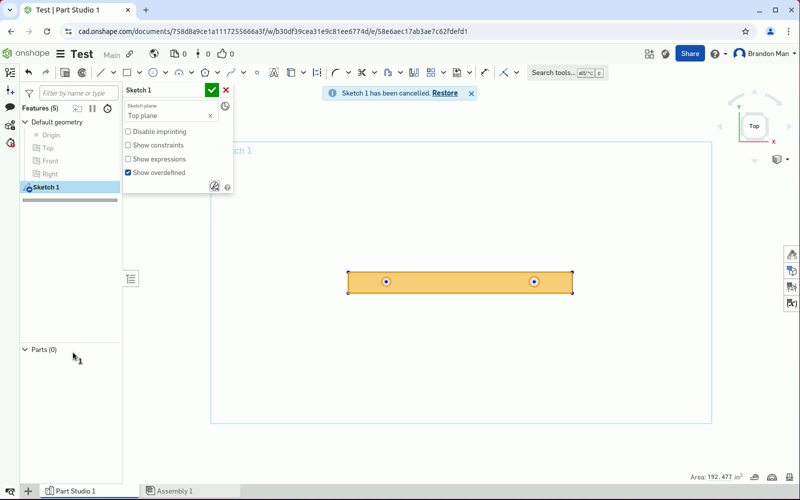
key(shift+y)
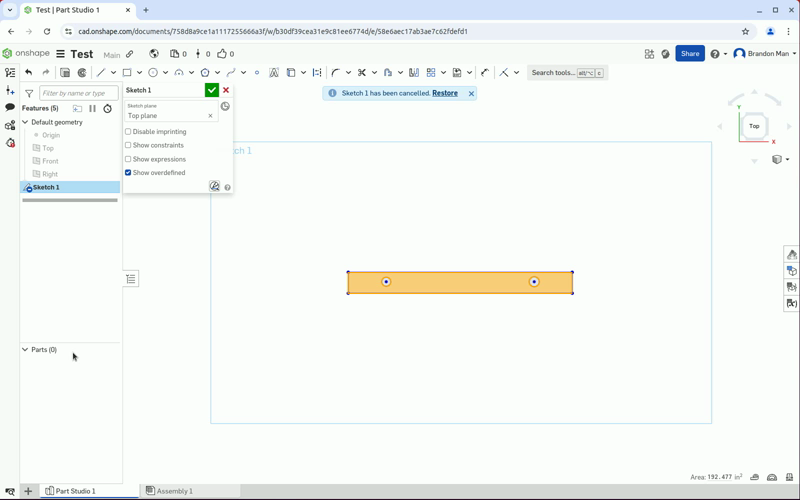
key(shift+e)
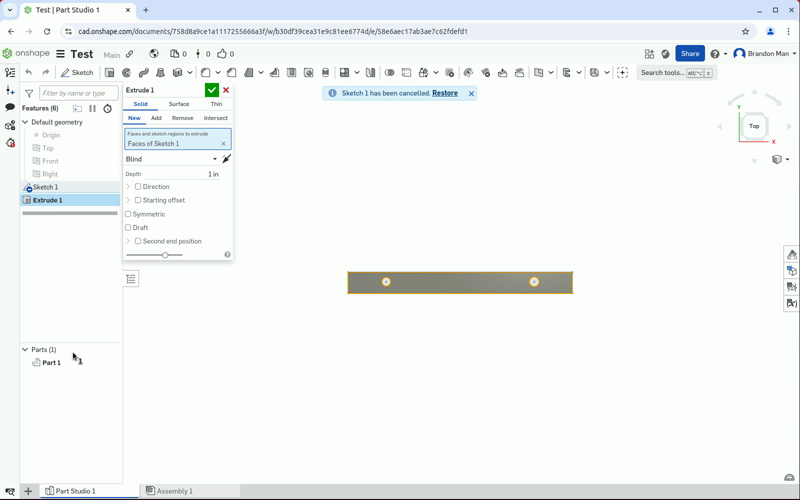
mouse_move(143, 106)
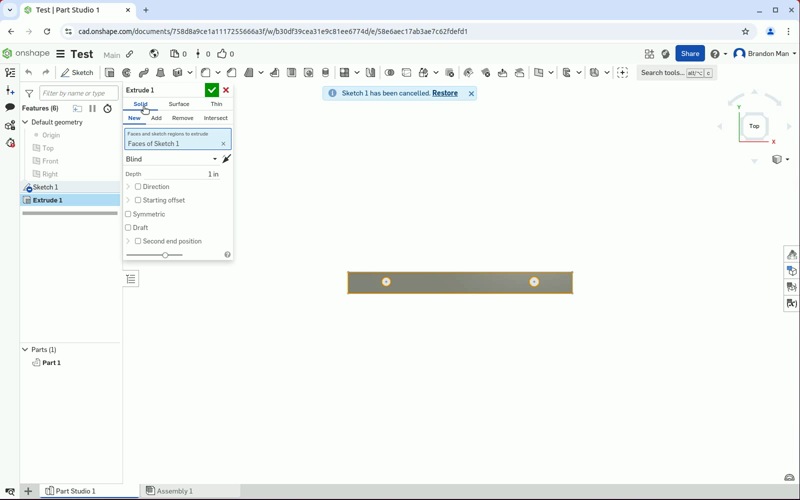
click(143, 106)
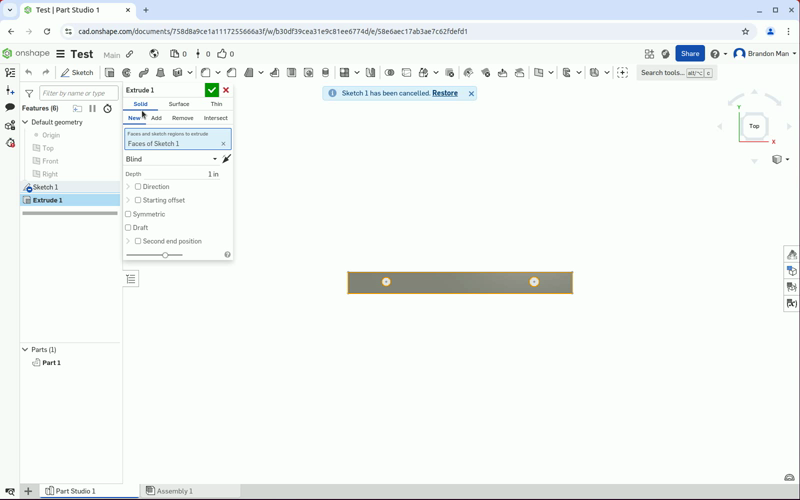
mouse_move(137, 120)
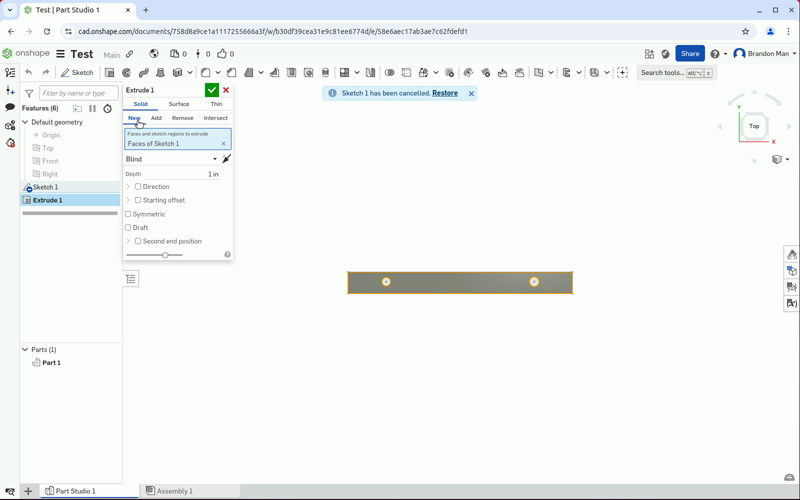
click(137, 120)
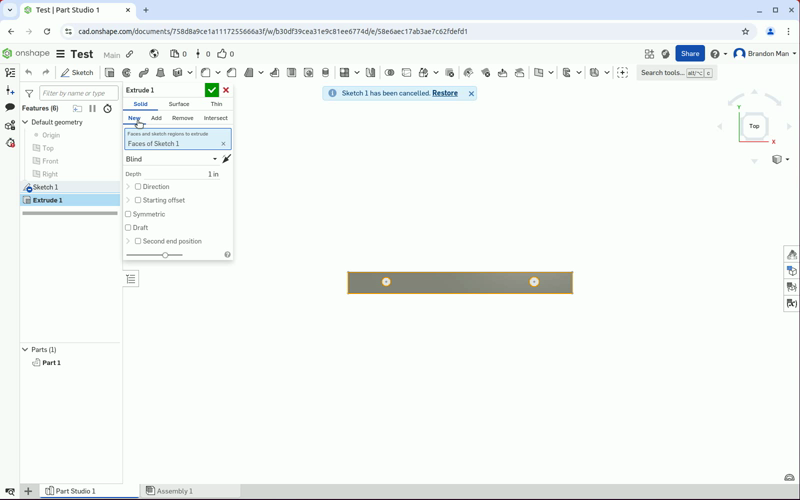
key(tab, 4)
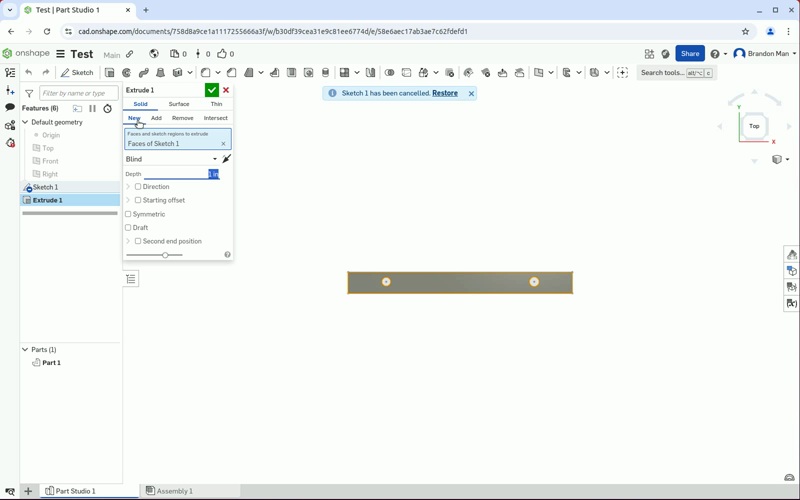
text(1.926)
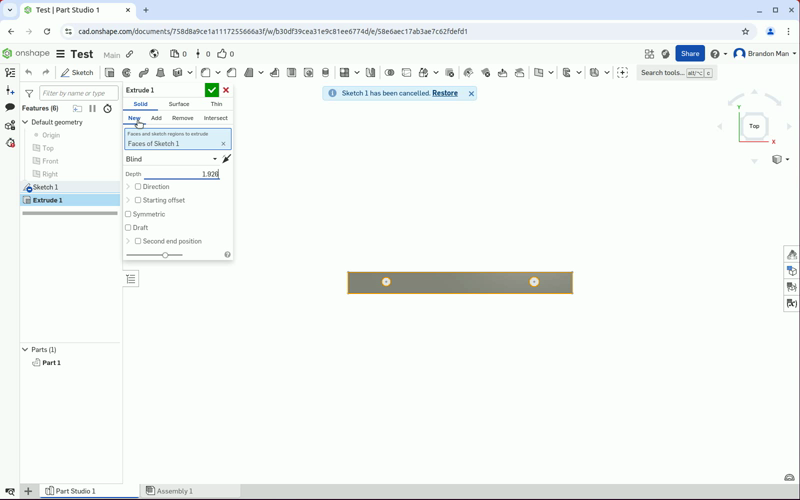
key(enter)
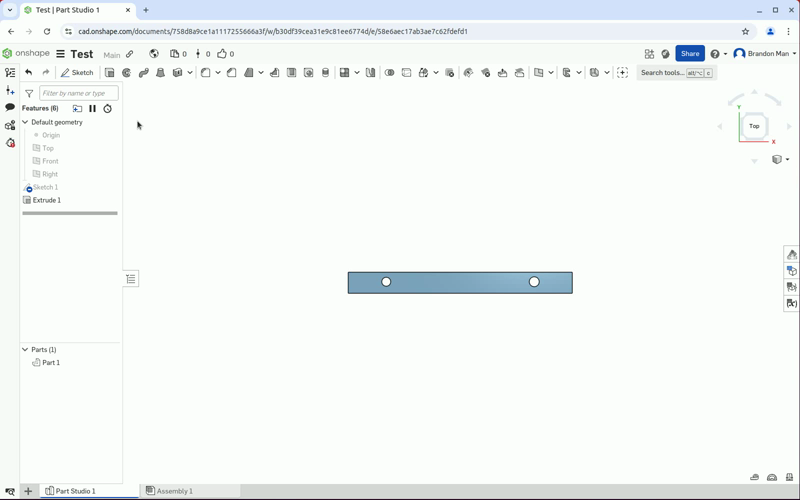
key(shift+h)
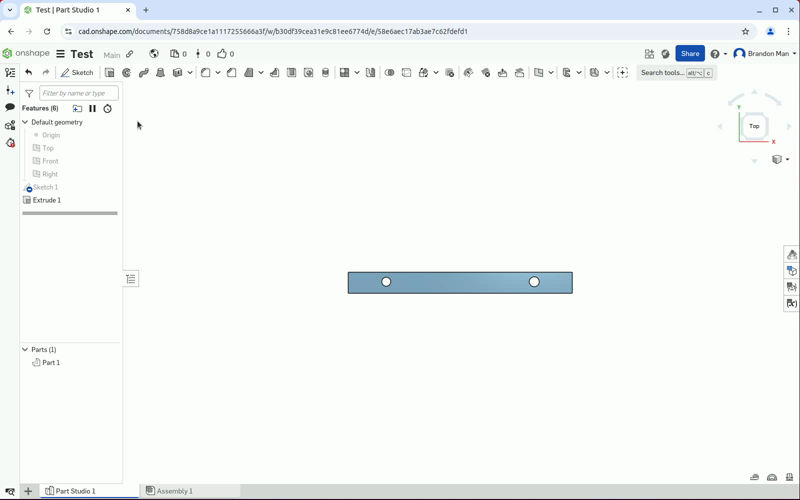
key(shift+h)
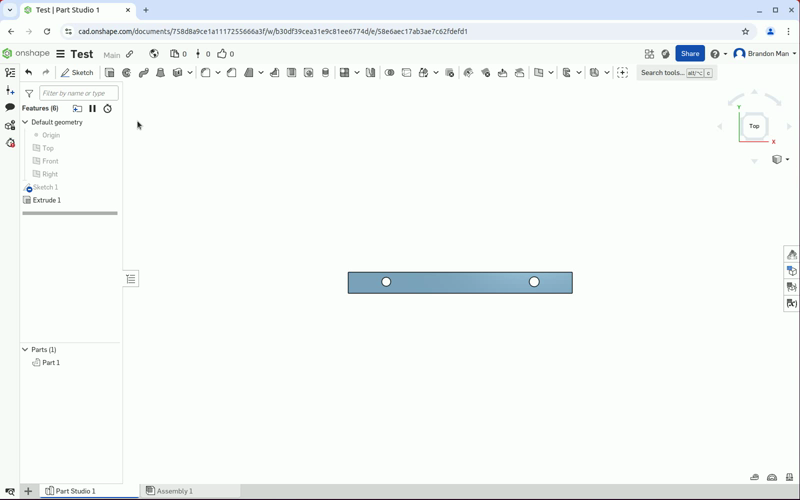
mouse_move(73, 189)
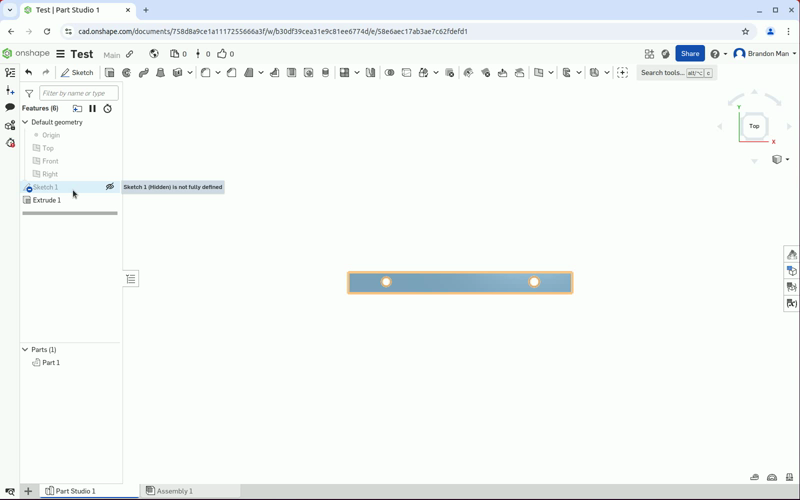
click(73, 189)
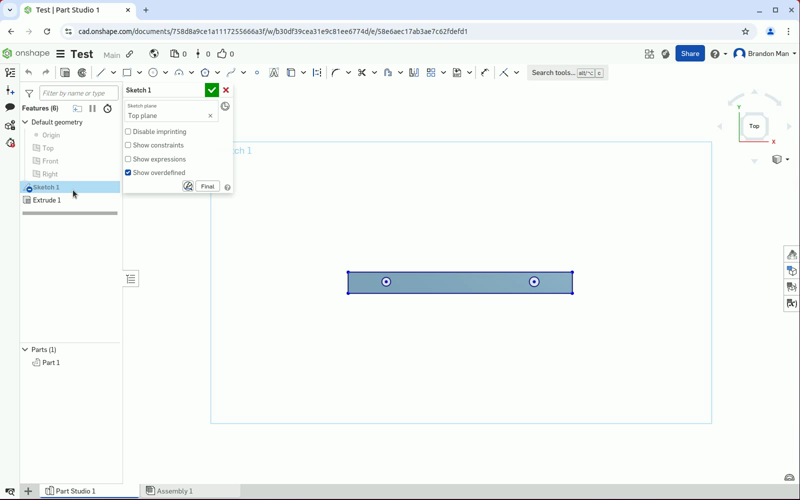
mouse_move(229, 92)
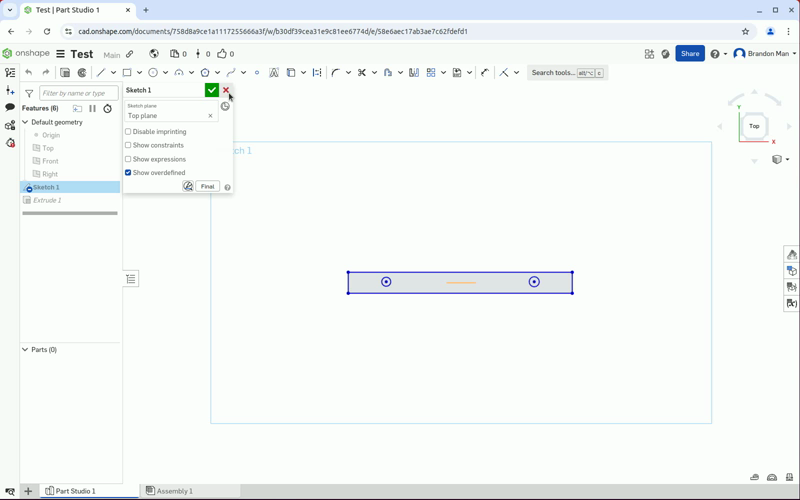
click(229, 92)
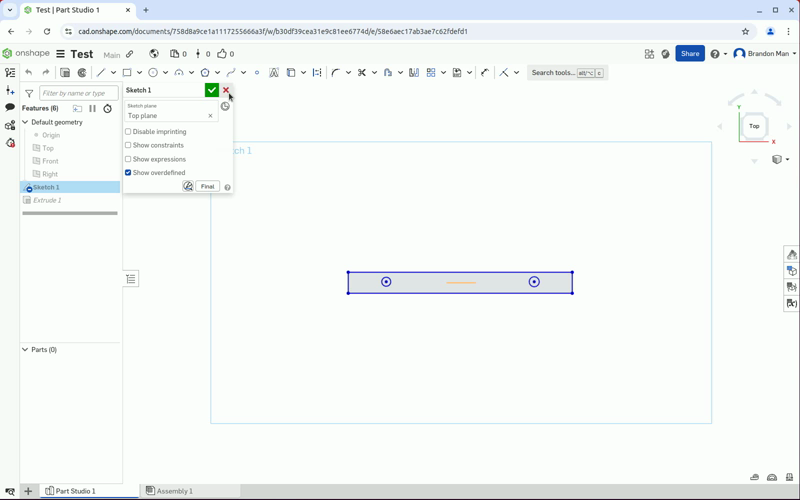
key(shift+s)
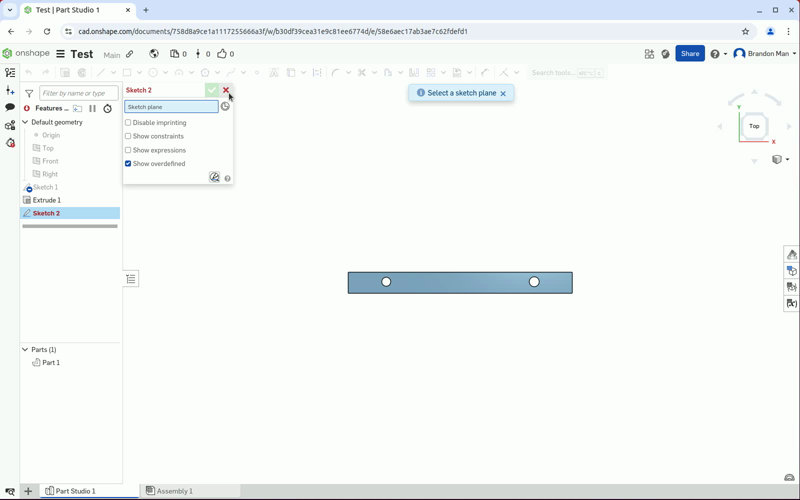
mouse_move(73, 150)
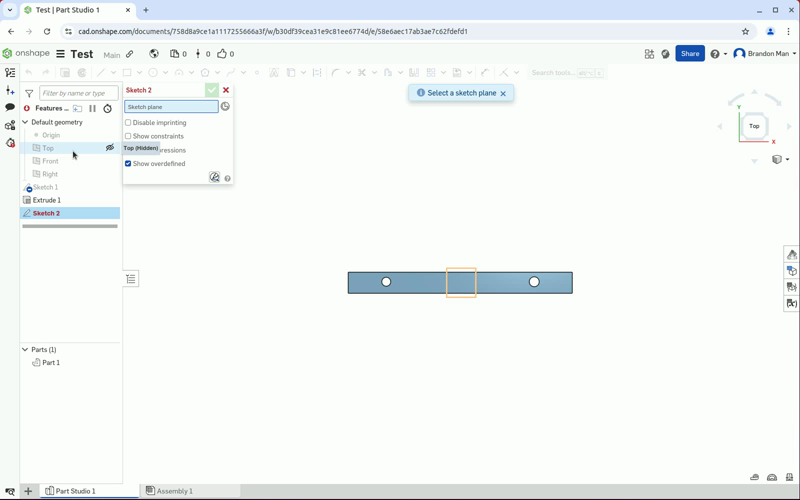
click(73, 150)
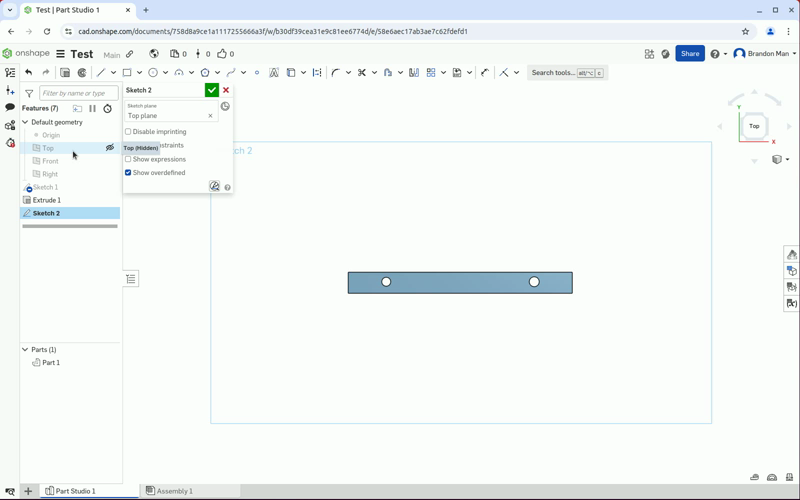
mouse_move(73, 352)
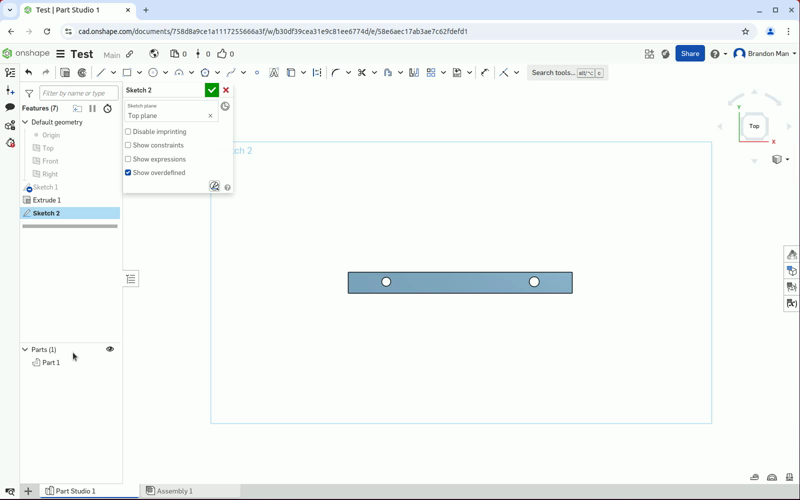
key(y)
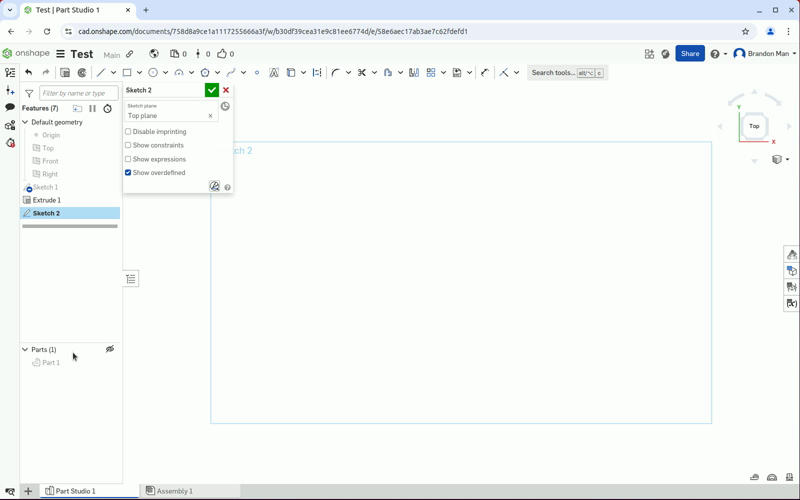
key(l)
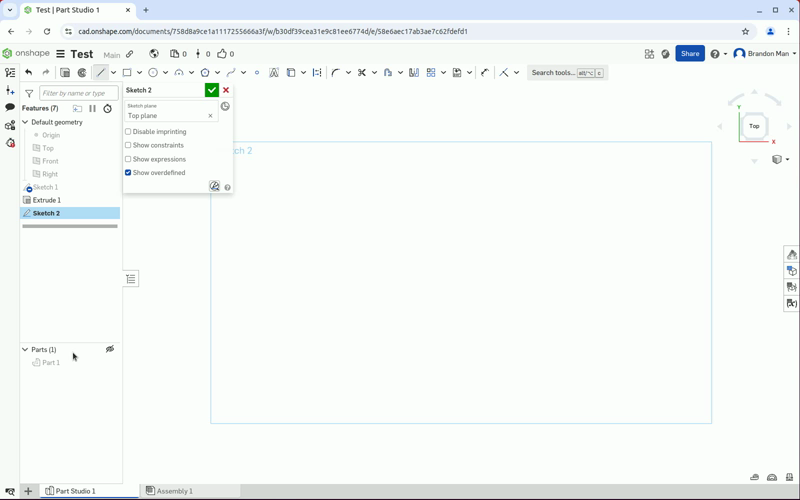
key_down(shift)
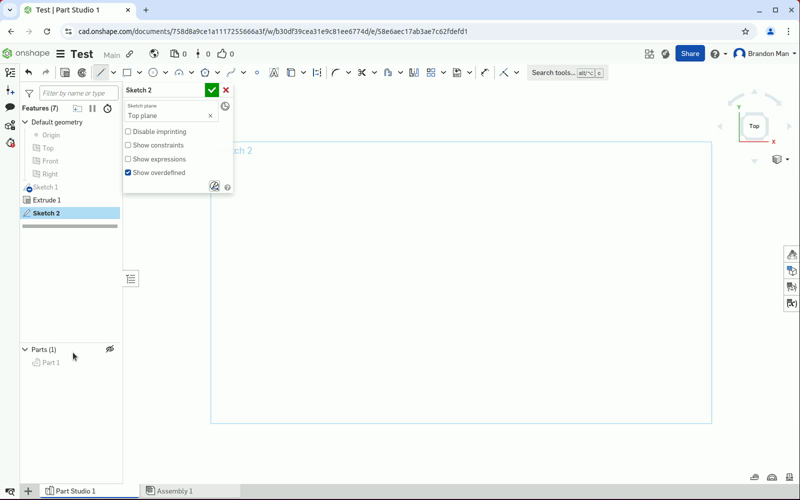
mouse_move(348, 320)
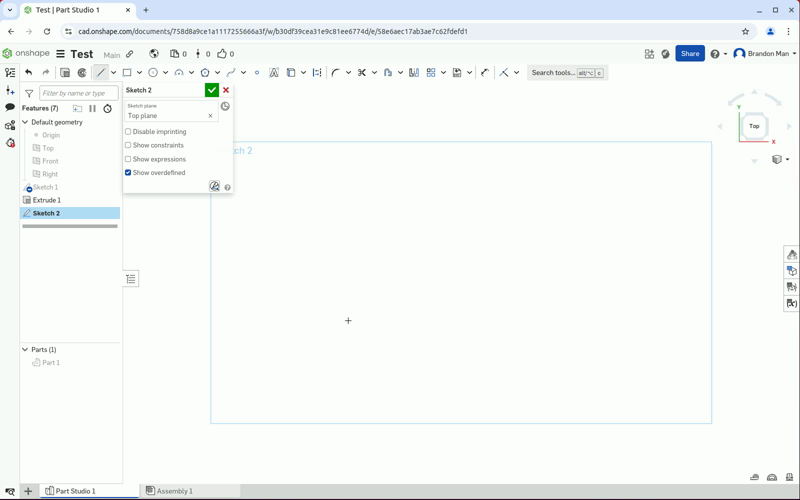
click(348, 320)
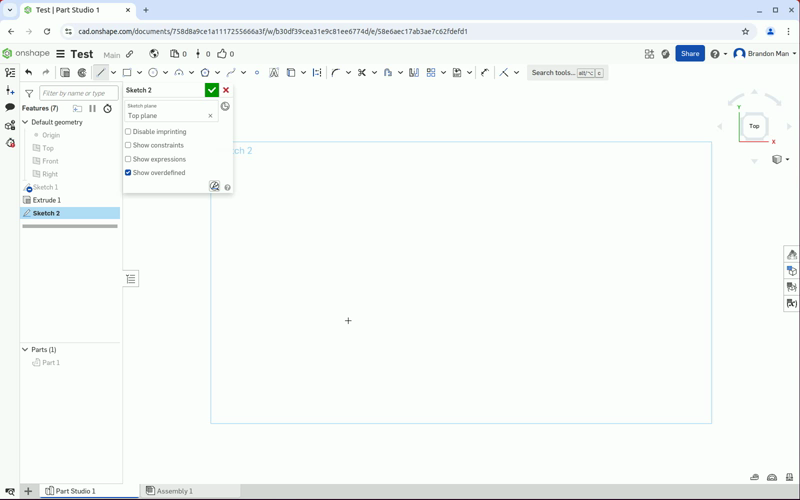
key_up(shift)
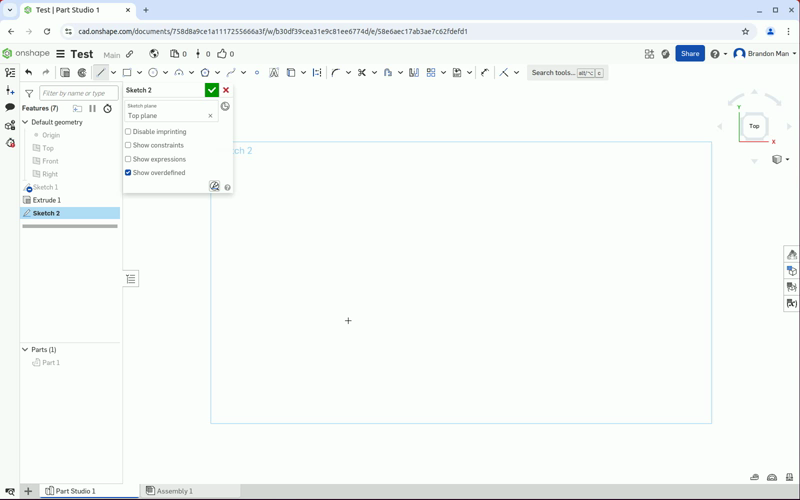
key_down(shift)
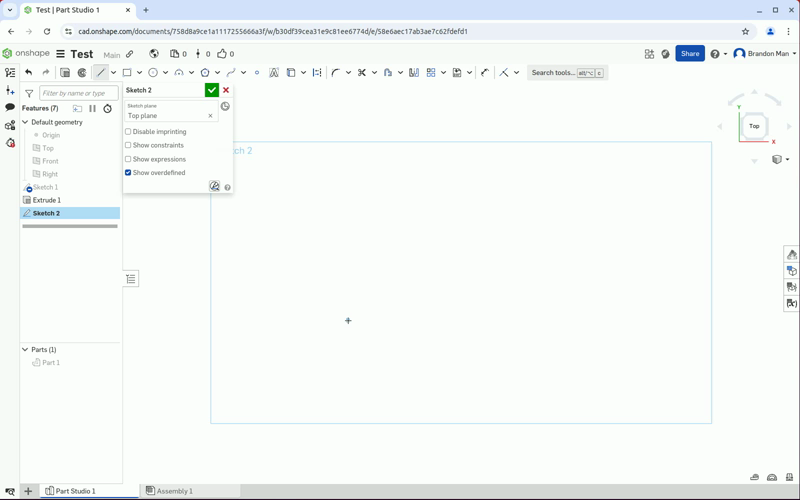
mouse_move(572, 320)
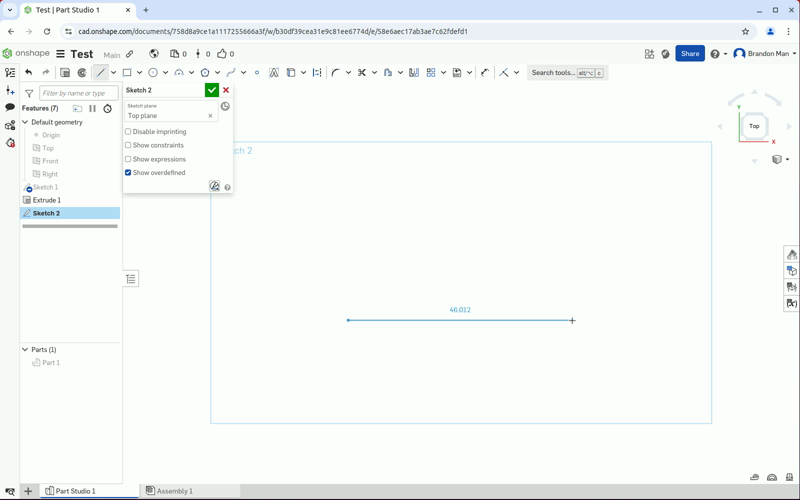
click(572, 320)
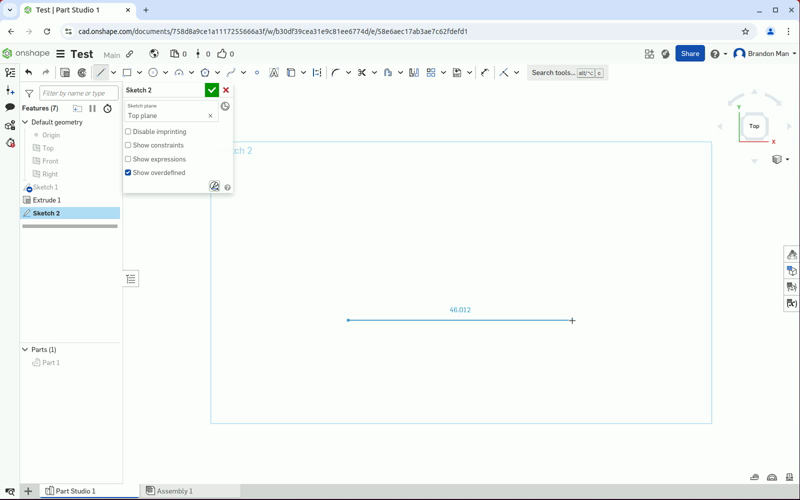
key_up(shift)
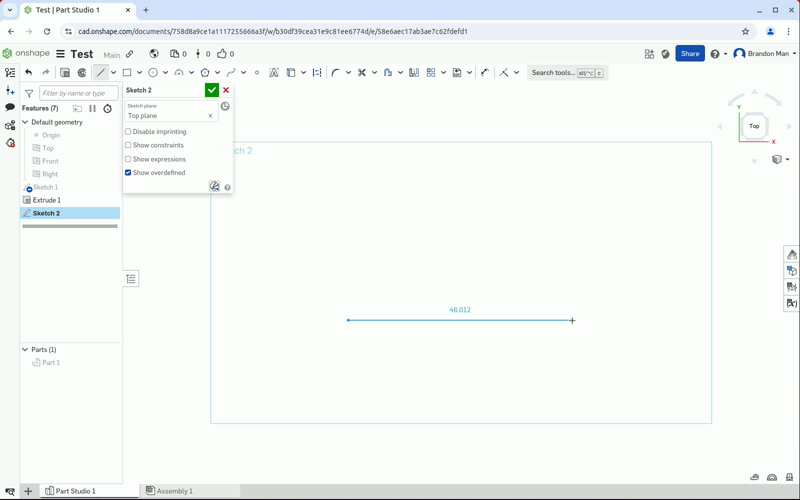
key_down(shift)
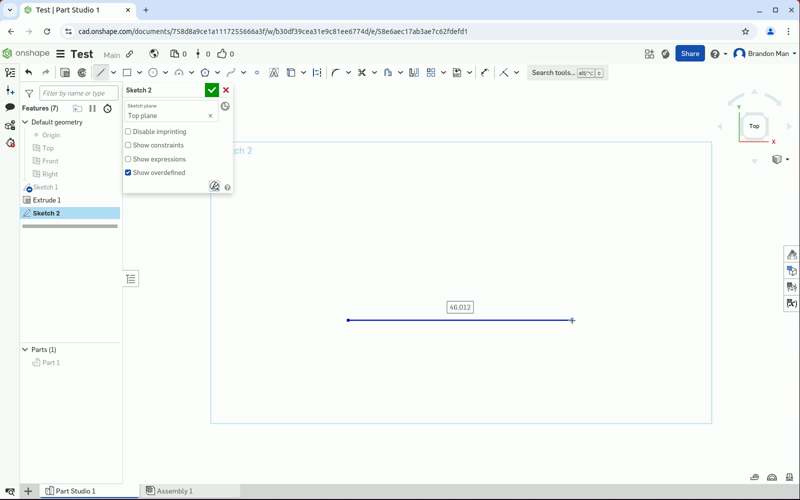
mouse_move(589, 320)
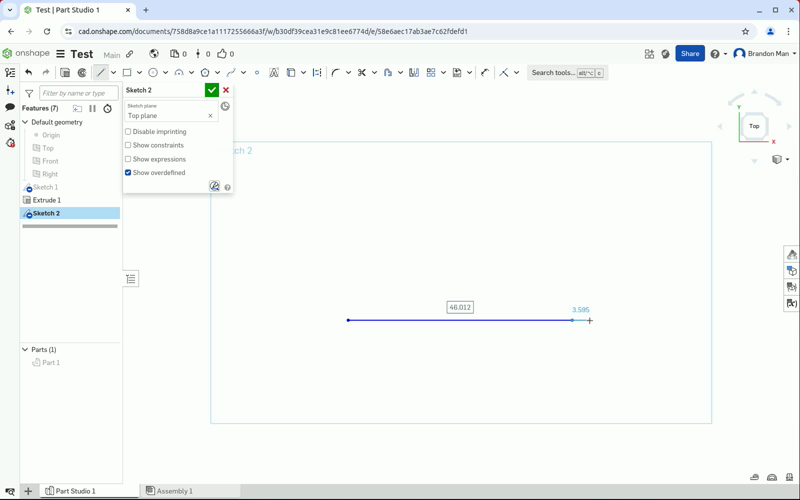
mouse_move(572, 294)
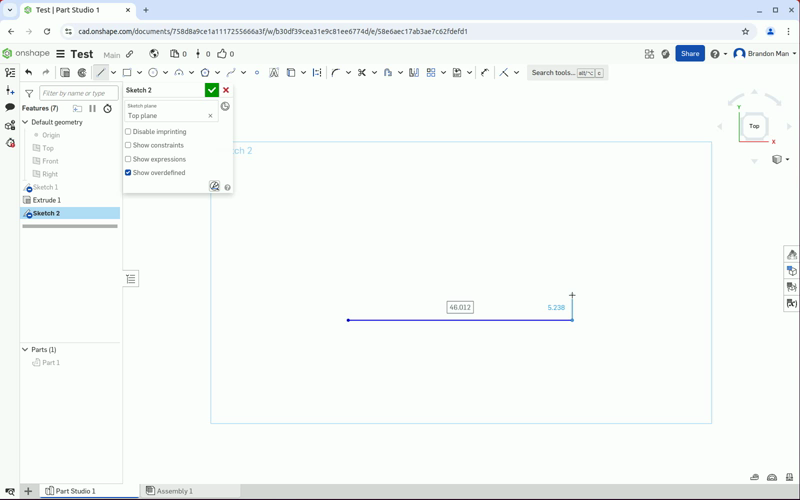
click(572, 294)
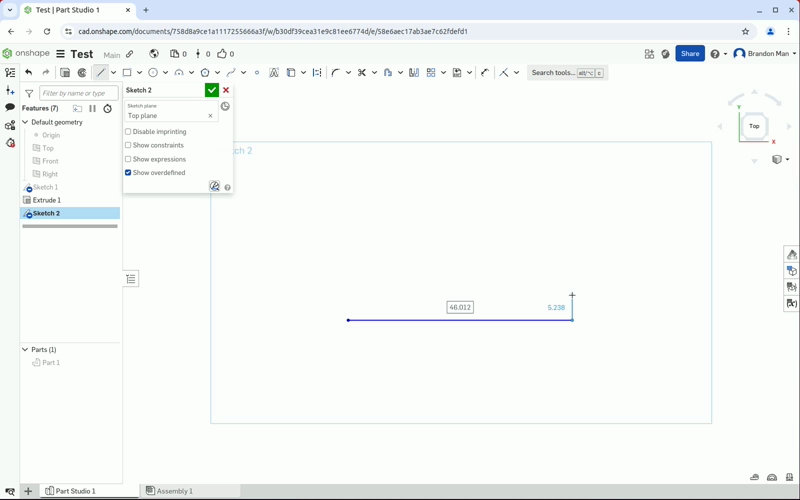
key_up(shift)
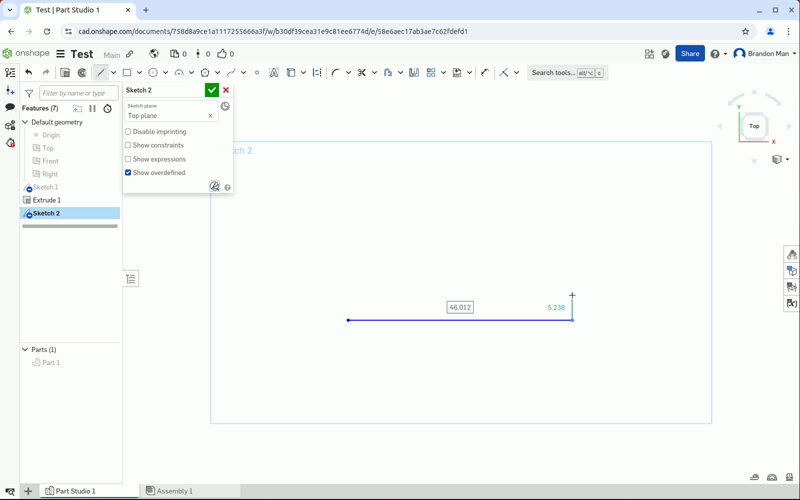
key_down(shift)
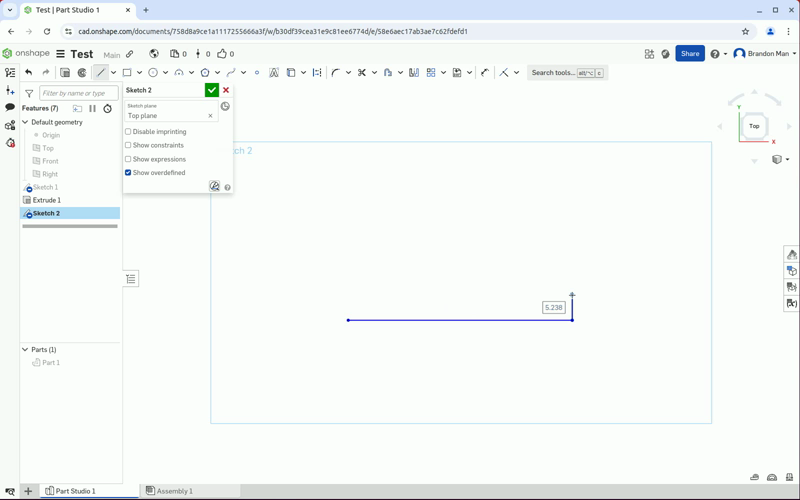
mouse_move(348, 294)
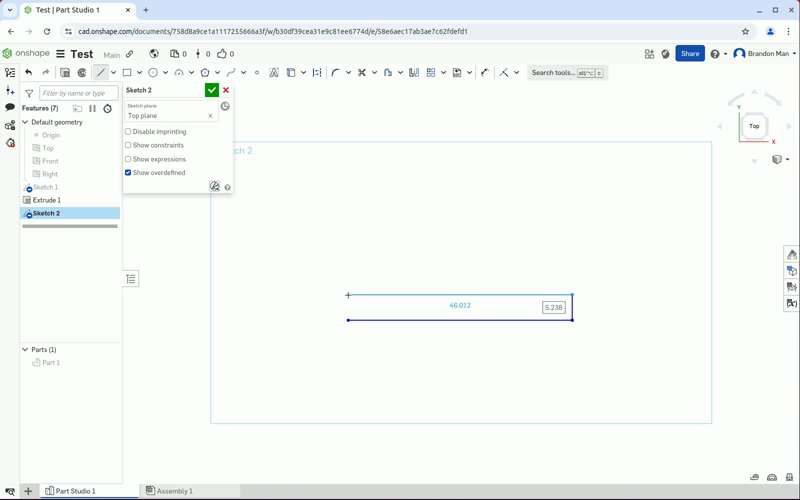
click(348, 294)
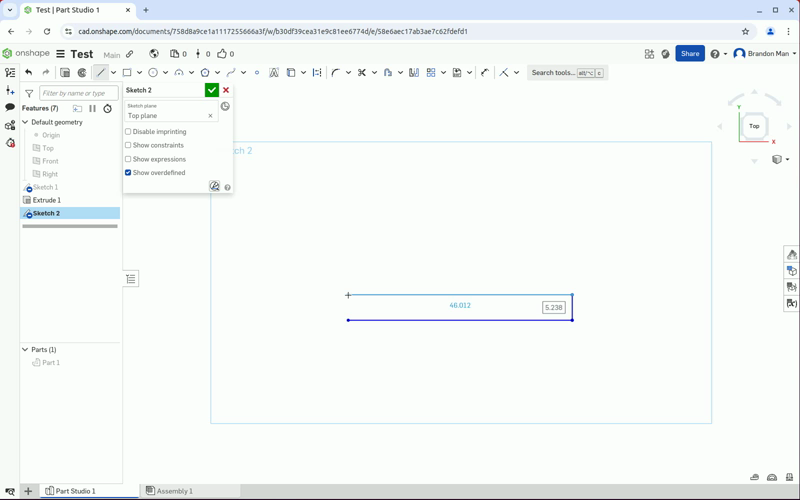
key_up(shift)
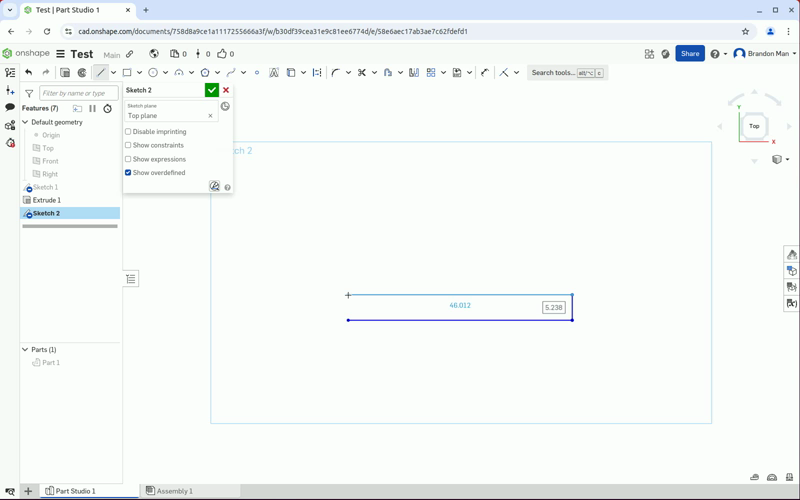
mouse_move(378, 294)
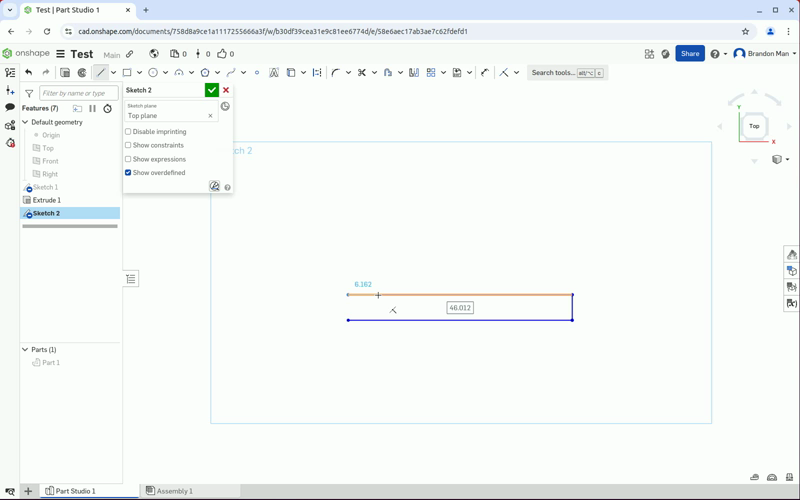
key_down(shift)
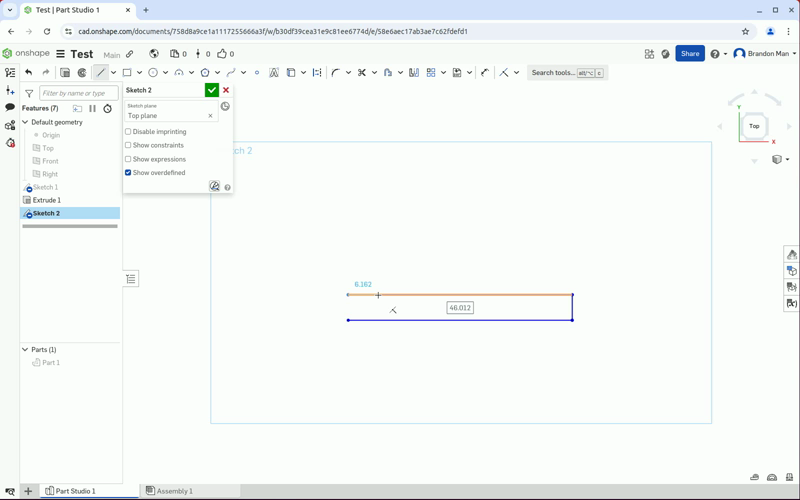
mouse_move(348, 320)
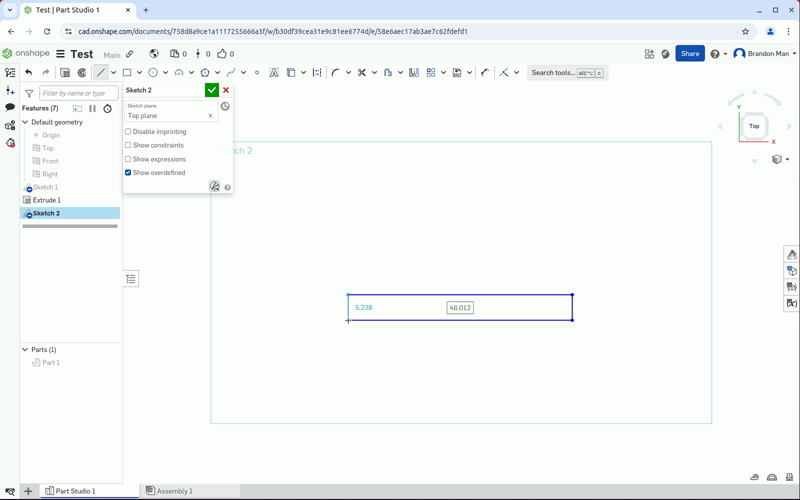
key_up(shift)
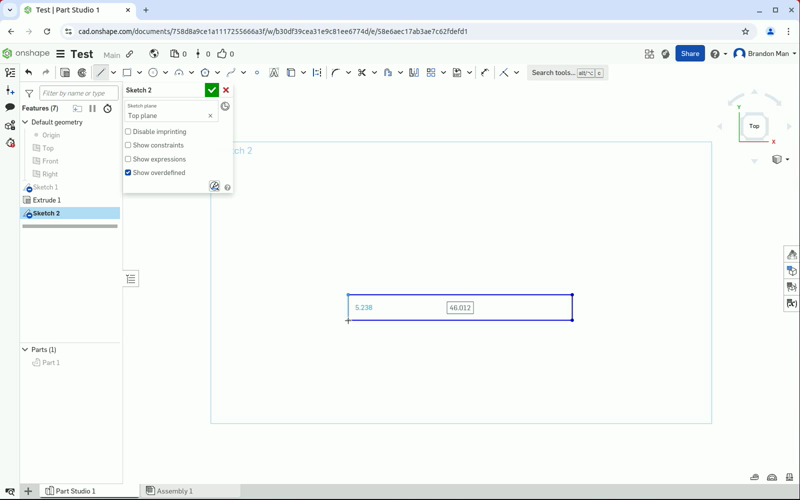
click(348, 320)
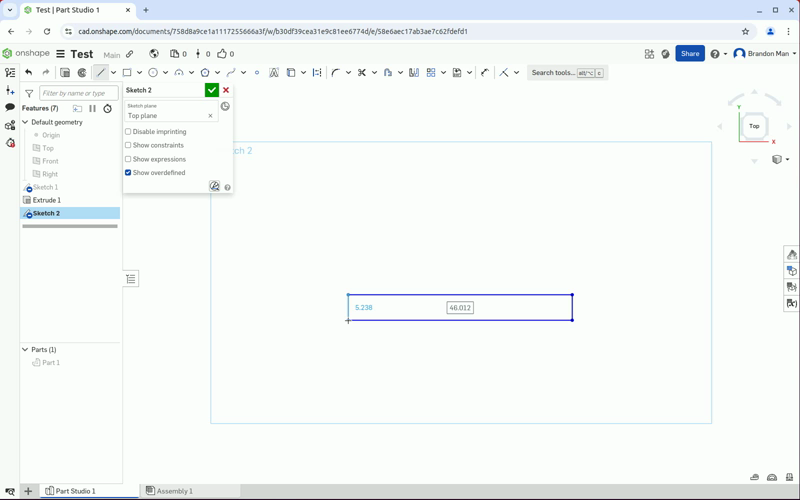
key(esc)
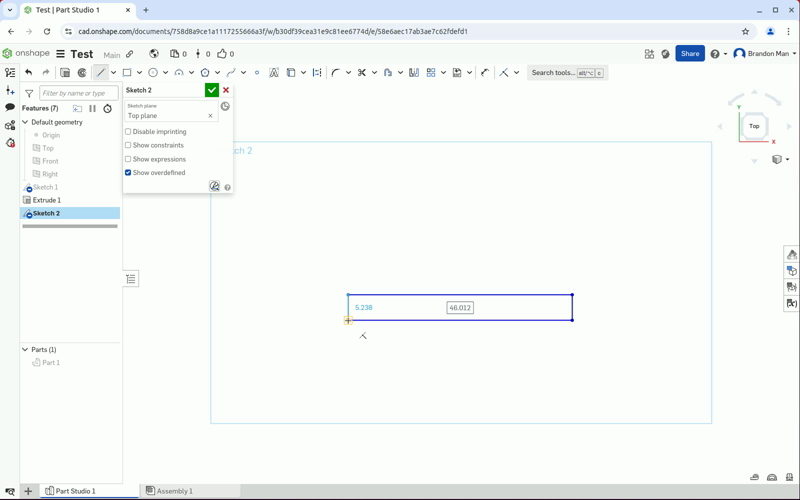
mouse_move(482, 313)
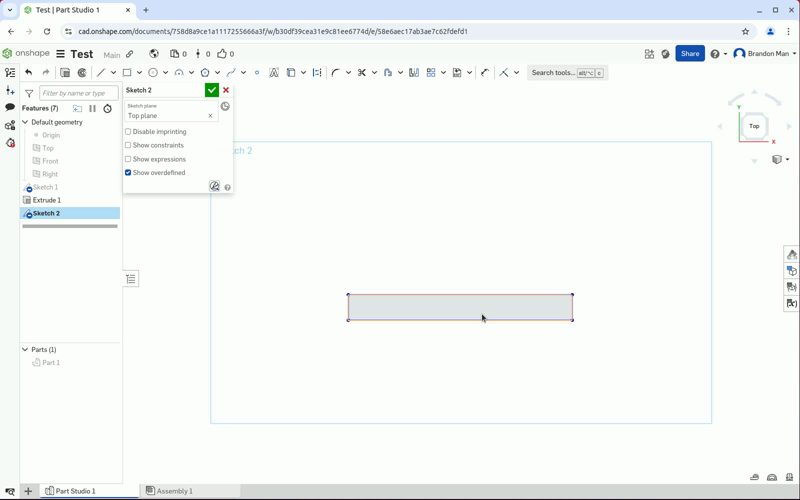
click(482, 313)
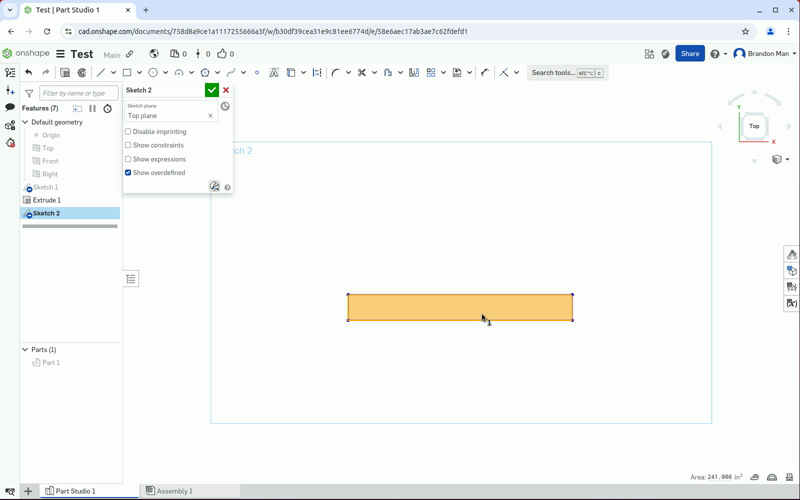
mouse_move(73, 352)
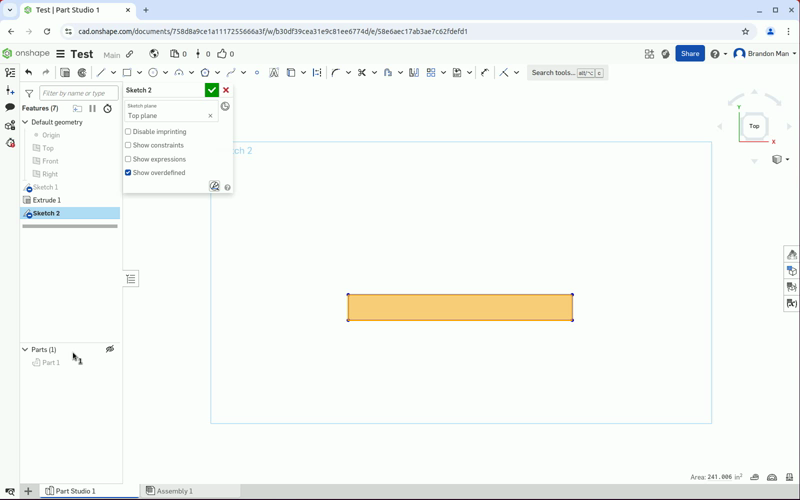
key(shift+y)
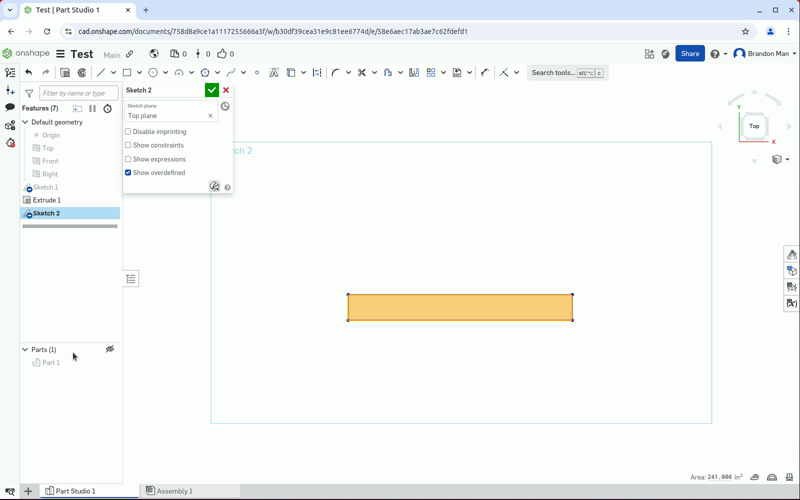
key(shift+e)
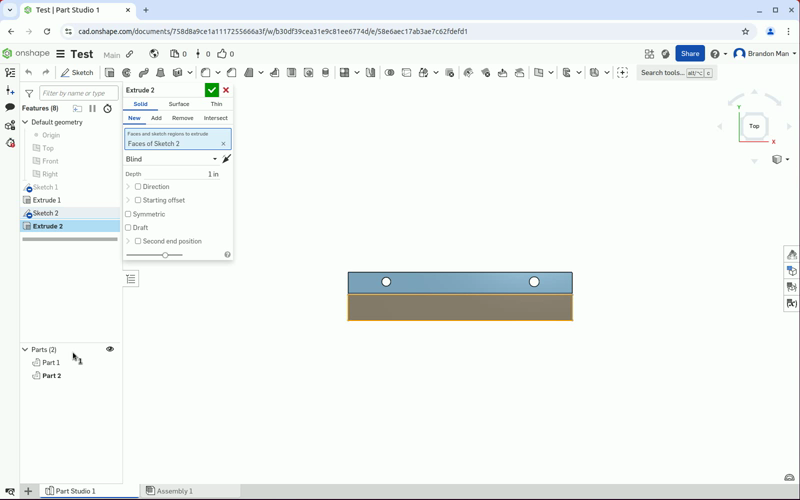
mouse_move(143, 106)
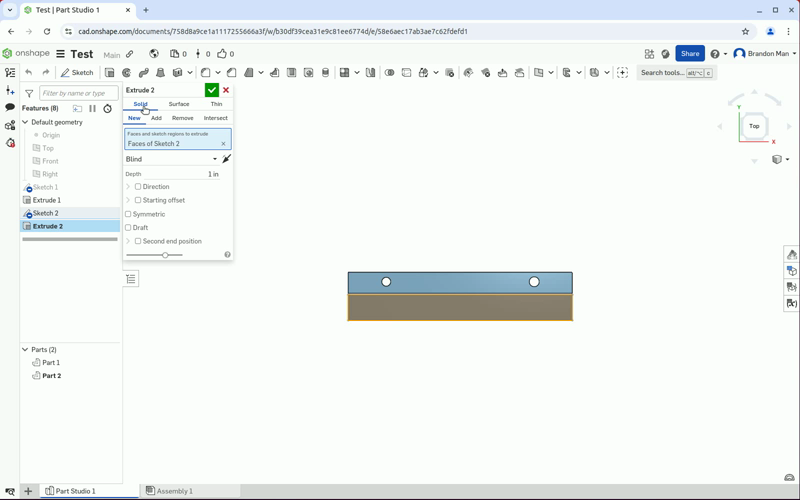
click(143, 106)
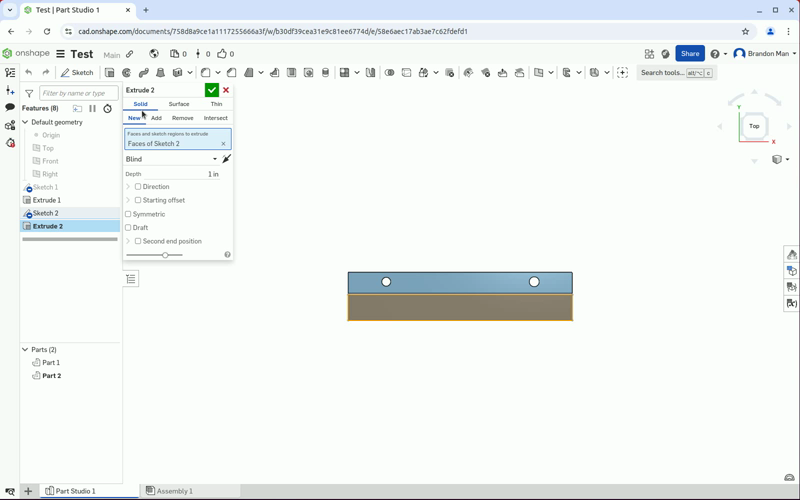
mouse_move(137, 120)
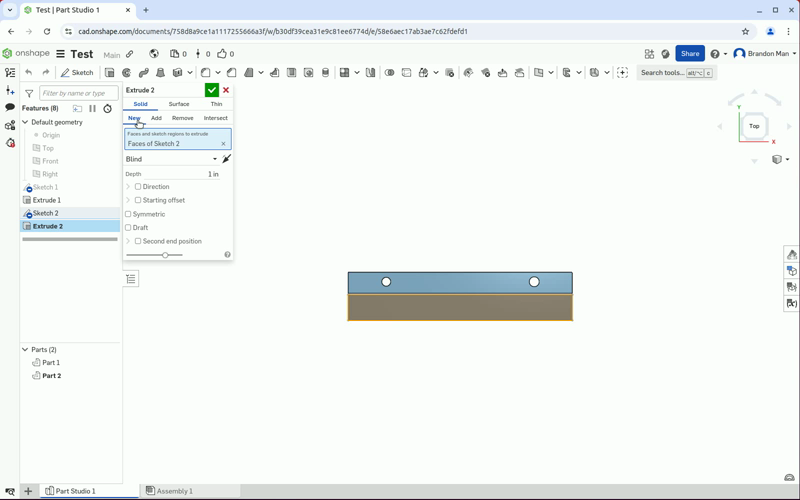
click(137, 120)
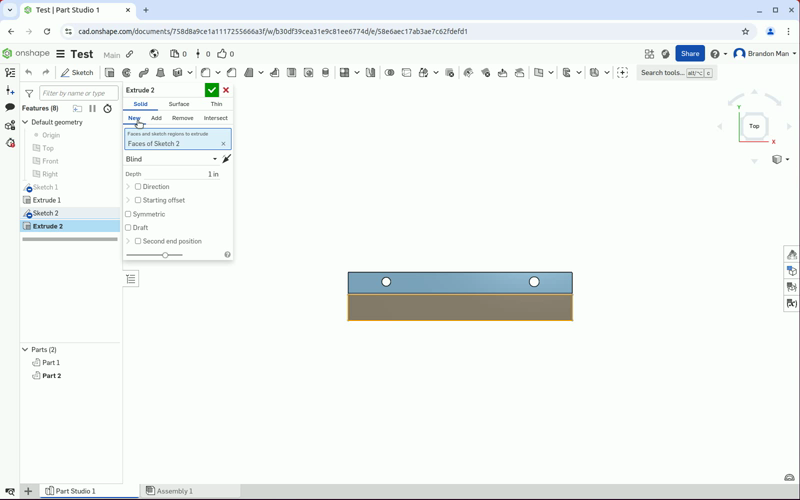
key(tab, 4)
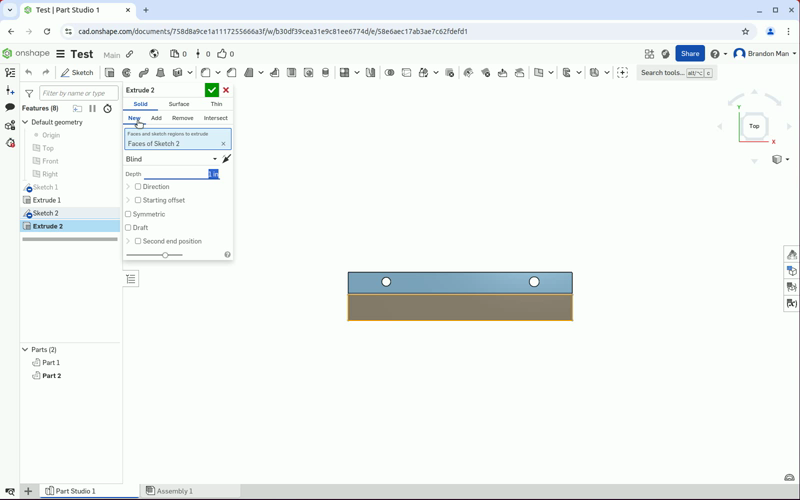
text(5.536)
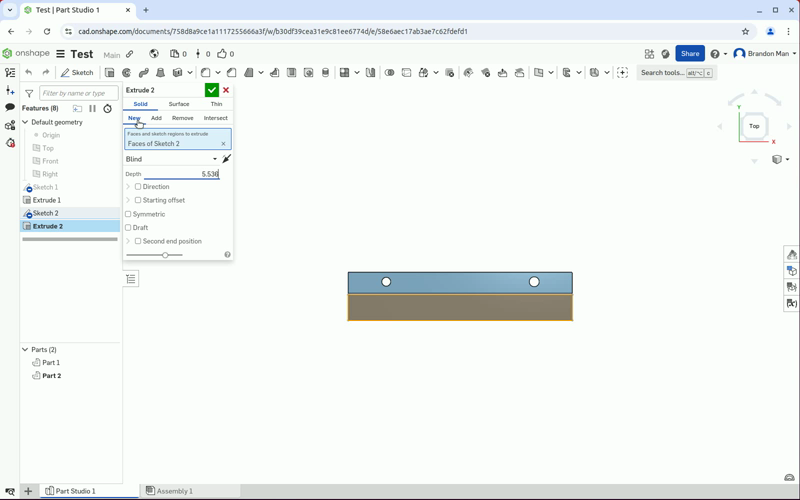
key(enter)
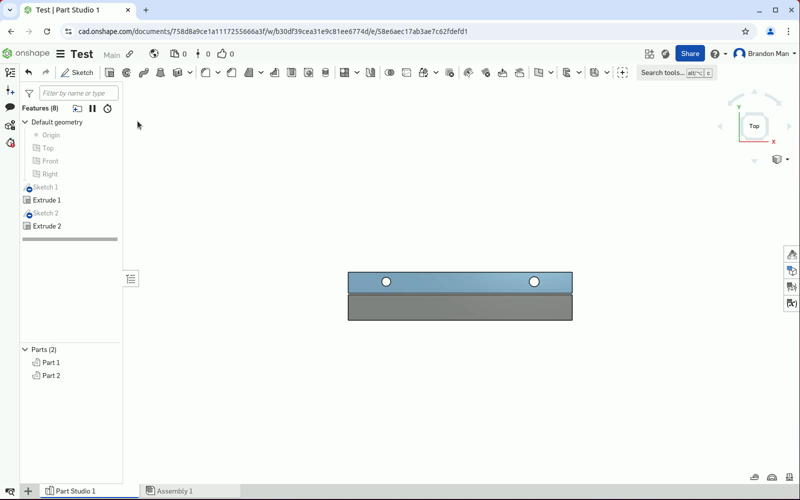
key(shift+h)
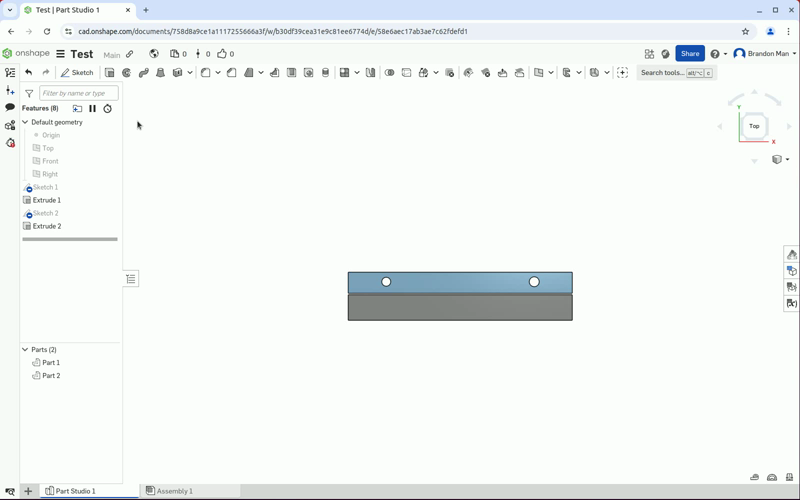
key(shift+h)
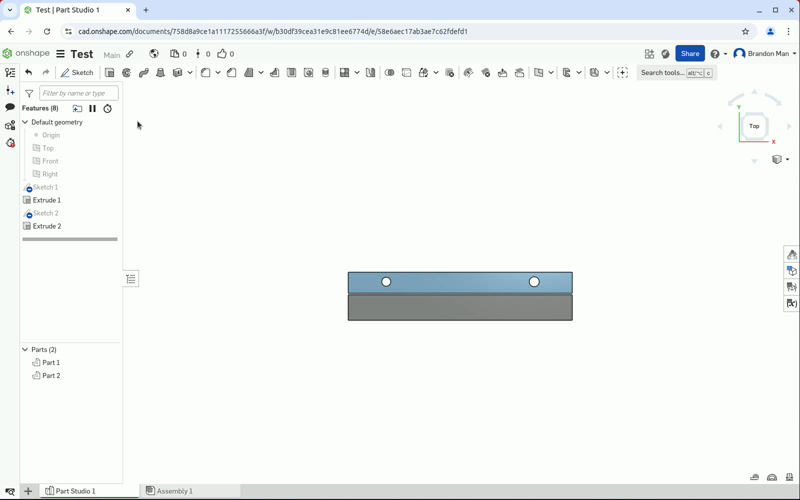
mouse_move(73, 189)
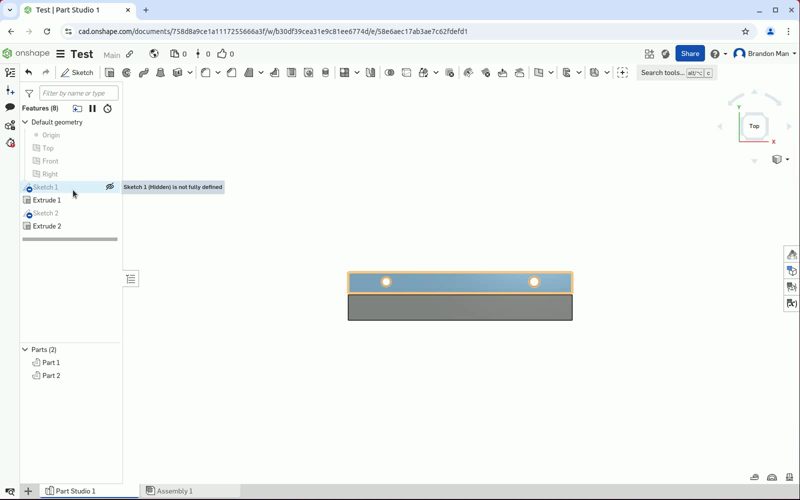
click(73, 189)
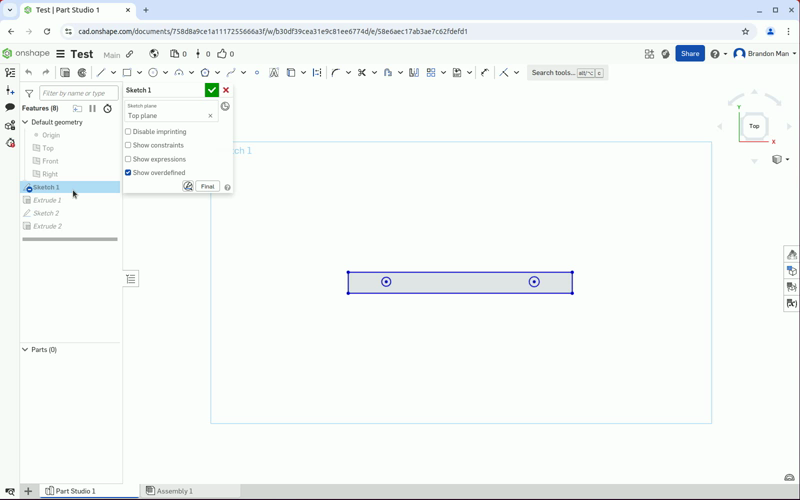
mouse_move(229, 92)
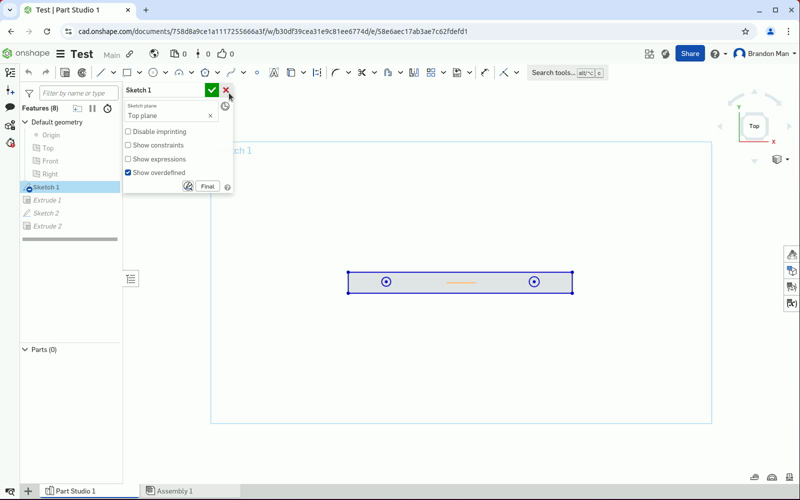
click(229, 92)
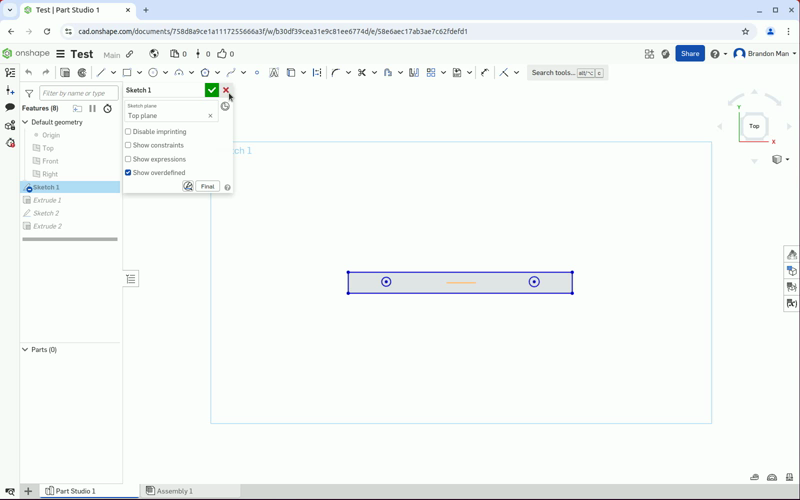
key(shift+s)
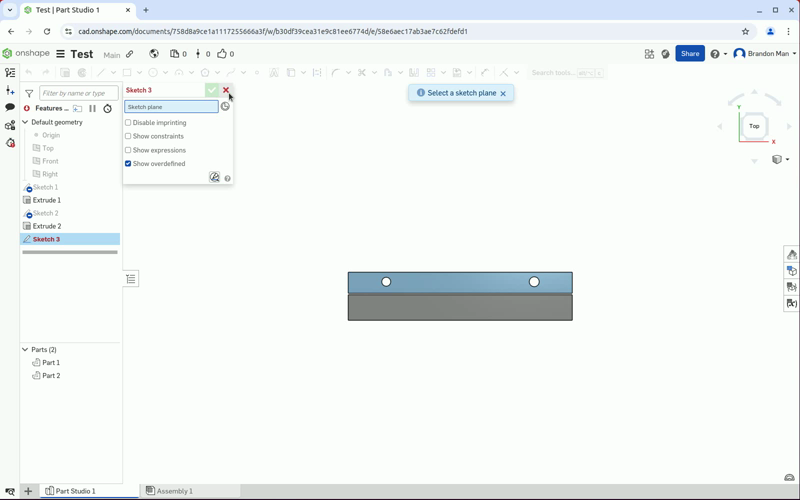
mouse_move(73, 150)
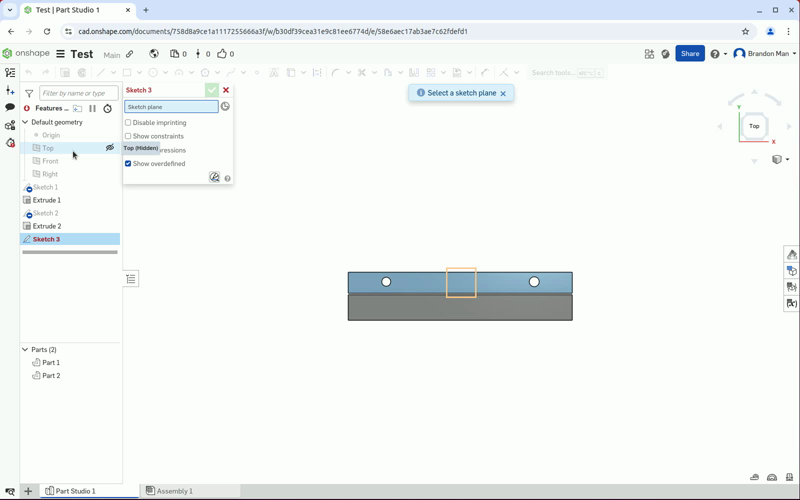
click(73, 150)
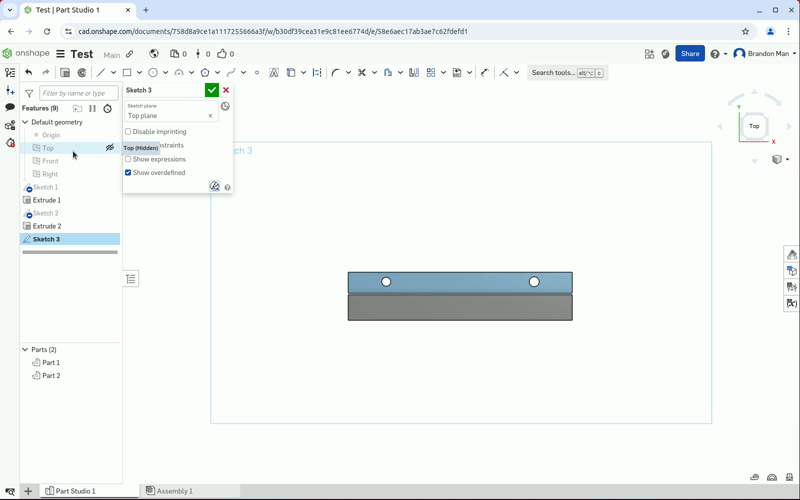
mouse_move(73, 352)
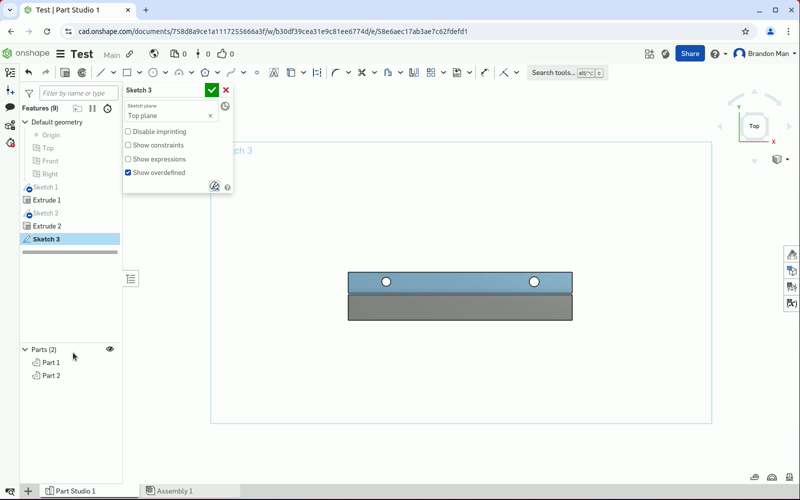
key(y)
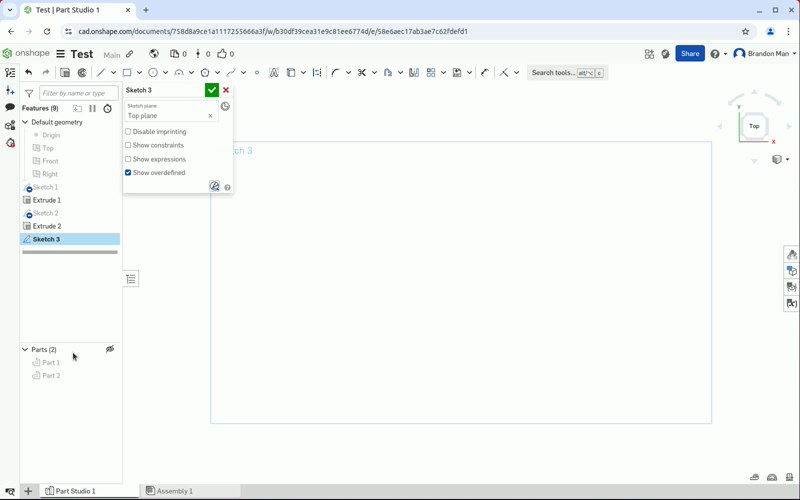
key(l)
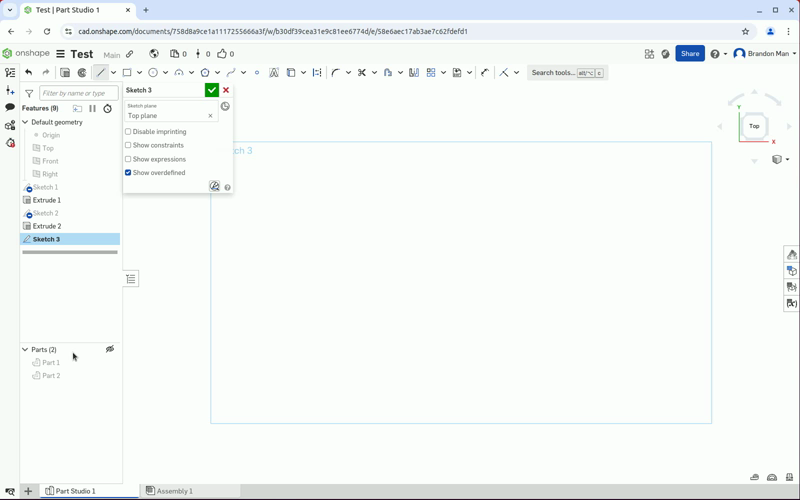
key_down(shift)
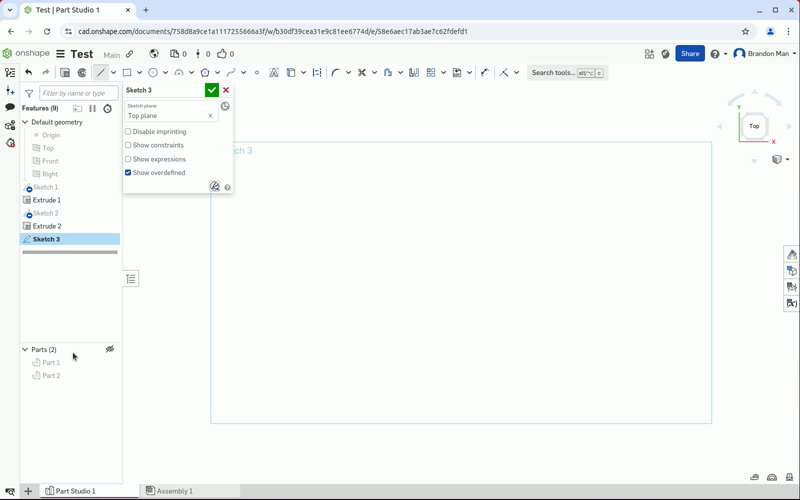
mouse_move(348, 272)
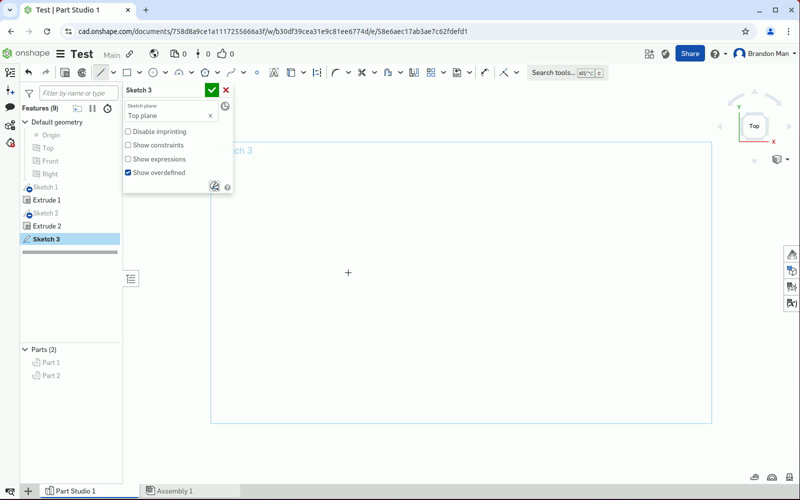
click(348, 272)
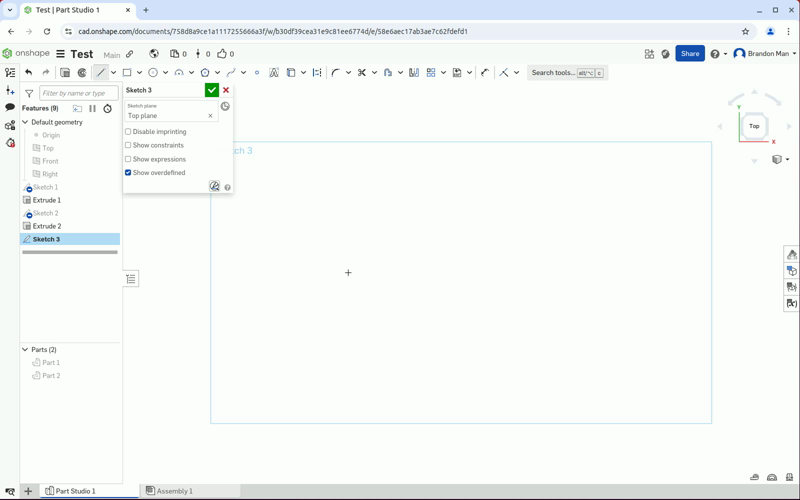
key_up(shift)
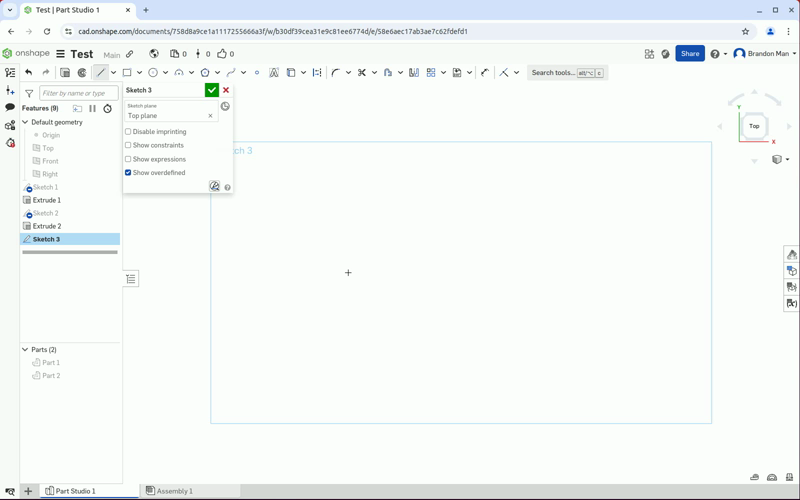
key_down(shift)
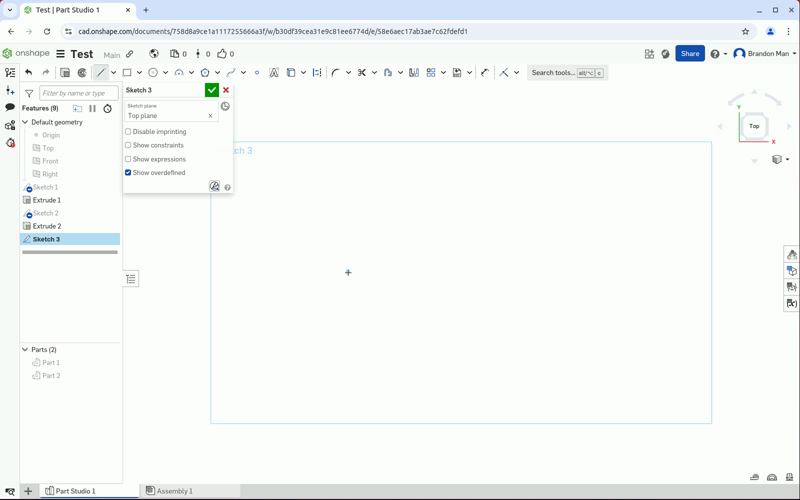
mouse_move(572, 272)
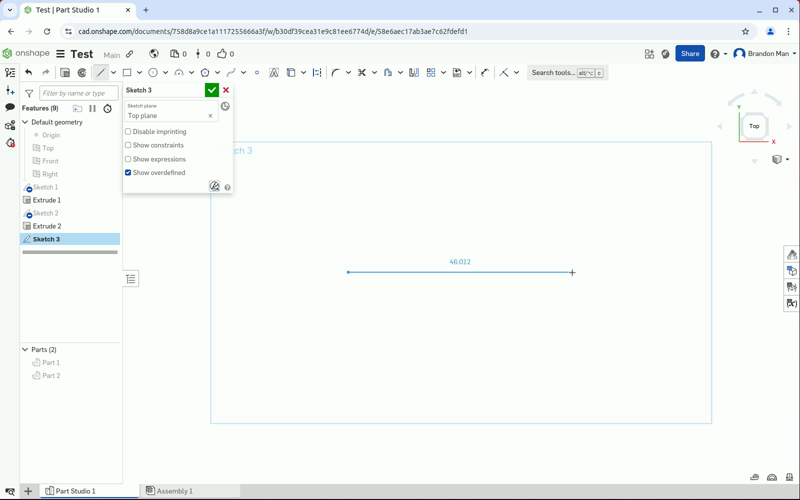
click(572, 272)
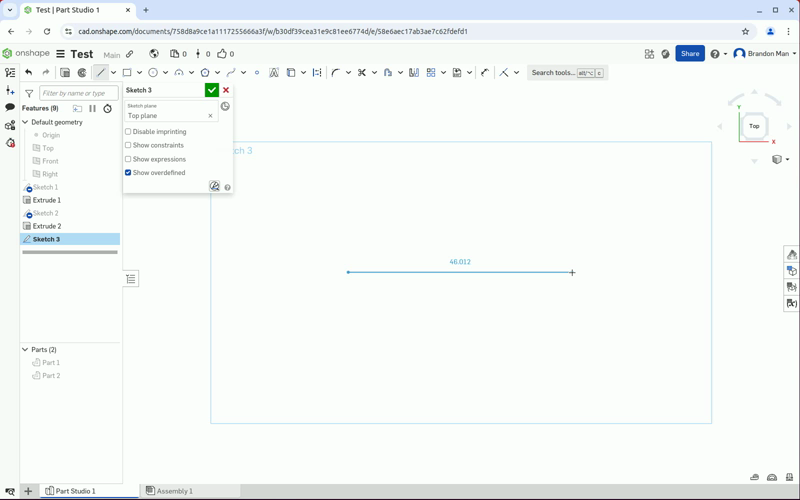
key_up(shift)
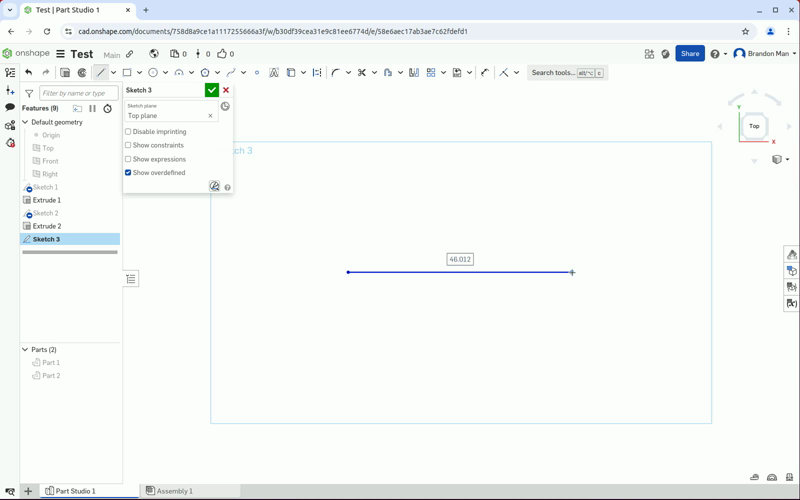
key_down(shift)
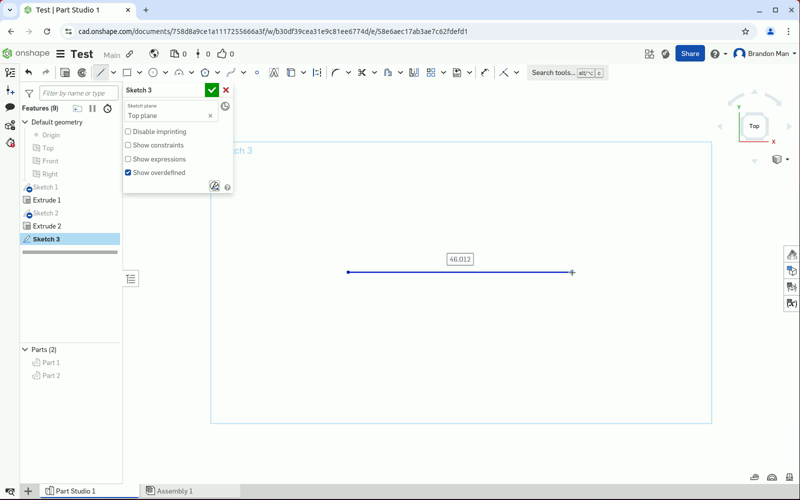
mouse_move(589, 272)
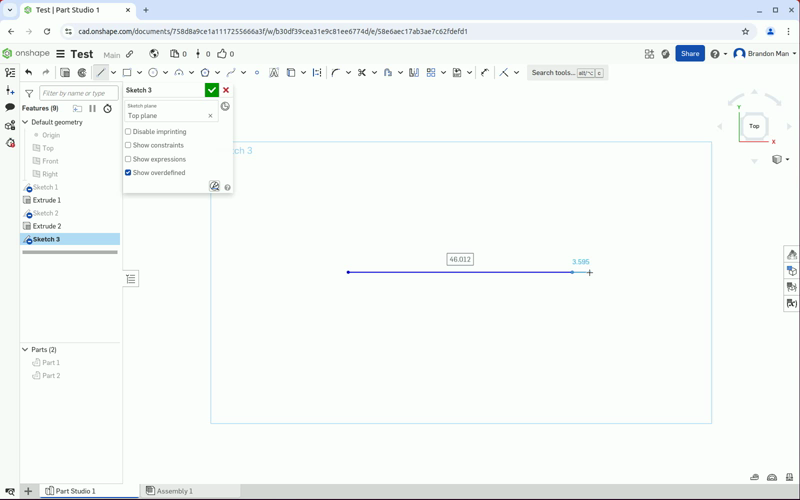
mouse_move(572, 246)
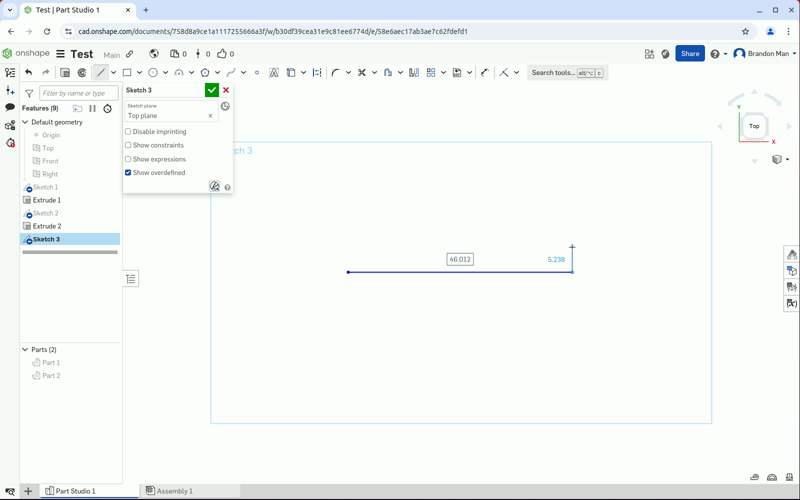
click(572, 246)
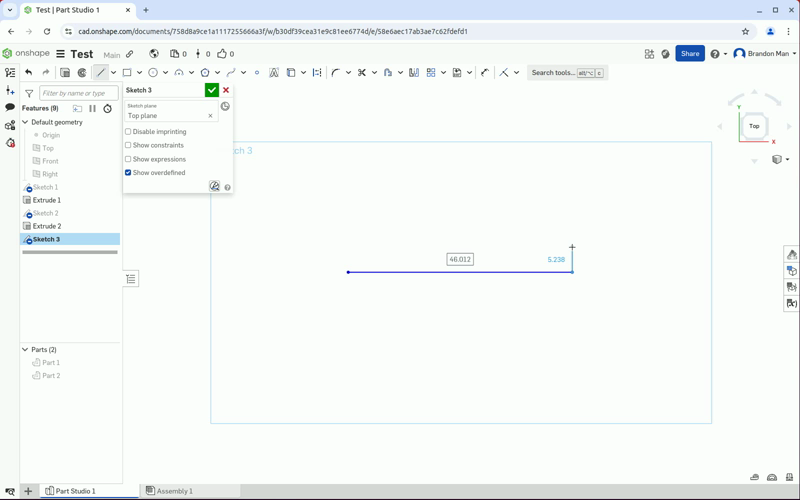
key_up(shift)
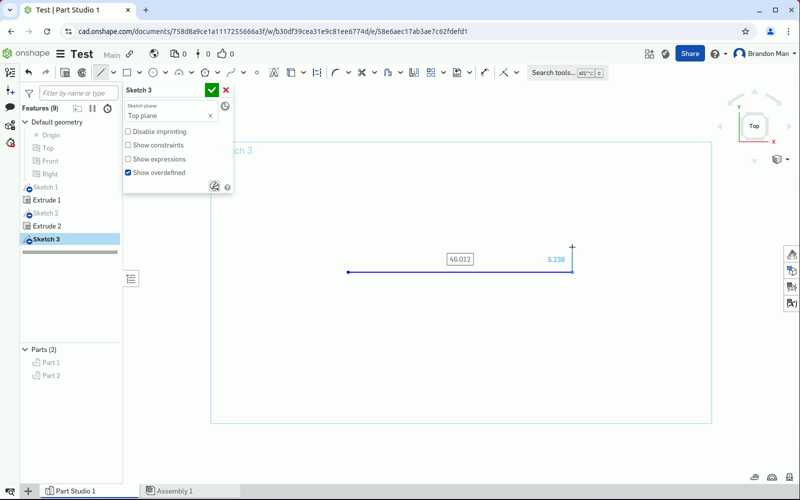
key_down(shift)
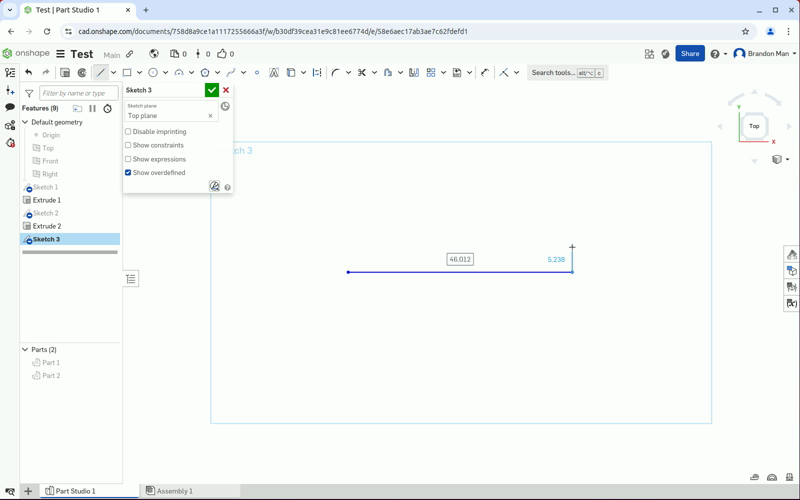
mouse_move(348, 246)
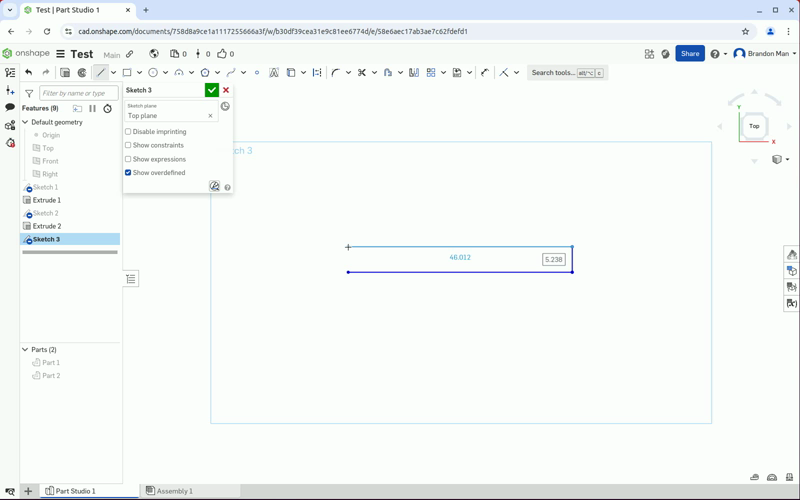
click(348, 246)
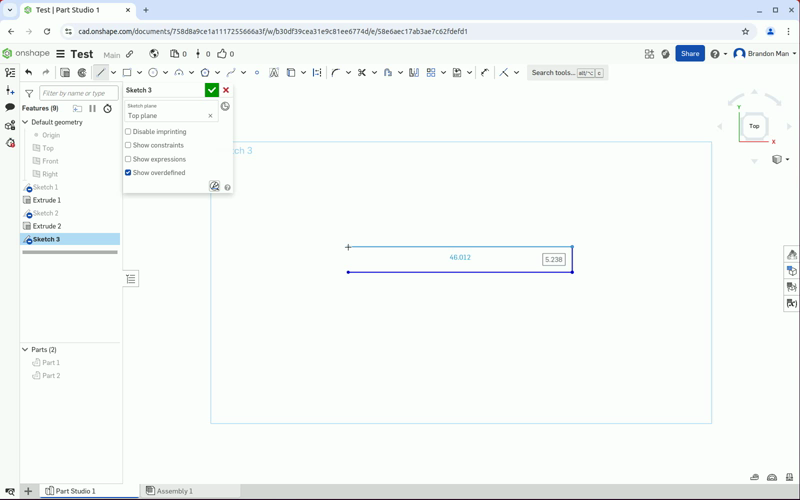
key_up(shift)
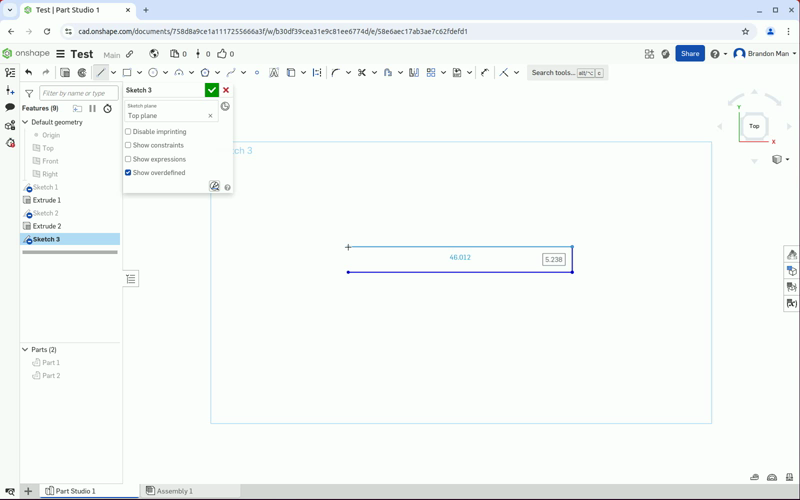
mouse_move(378, 246)
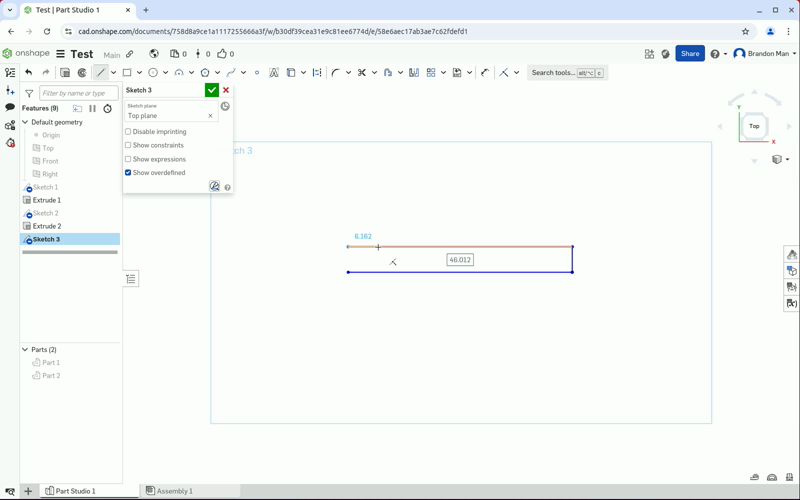
key_down(shift)
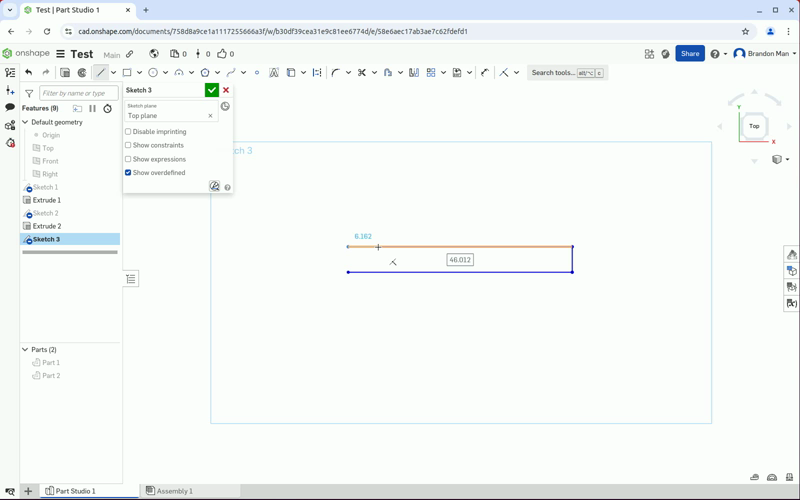
mouse_move(348, 272)
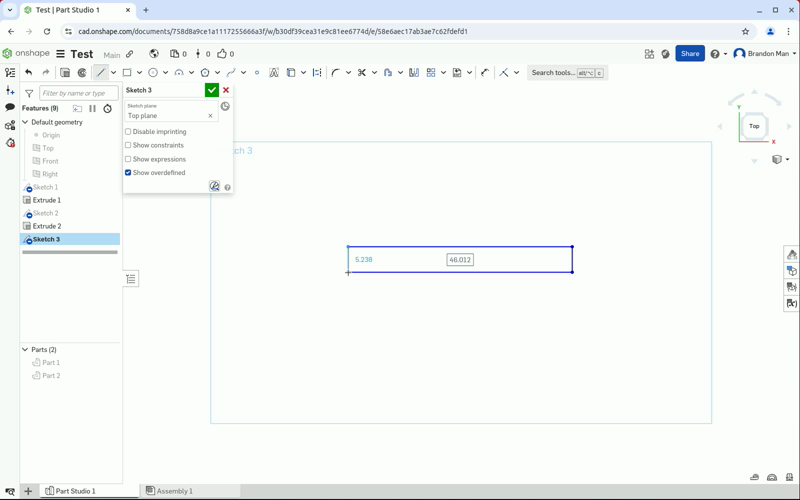
key_up(shift)
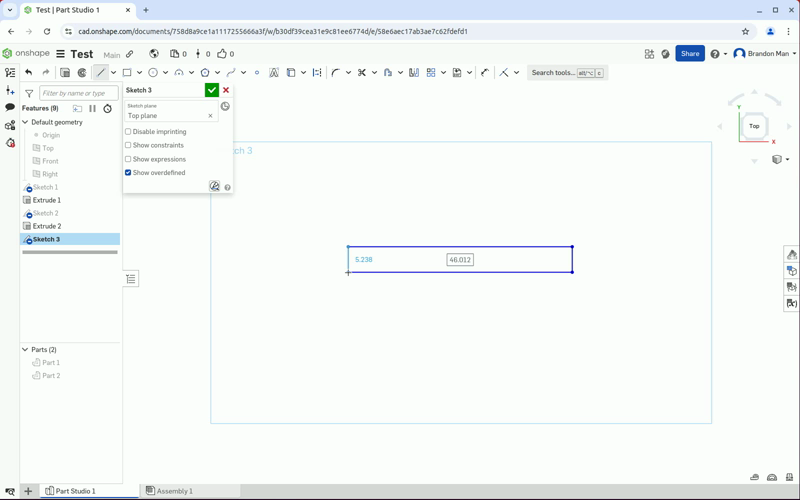
click(348, 272)
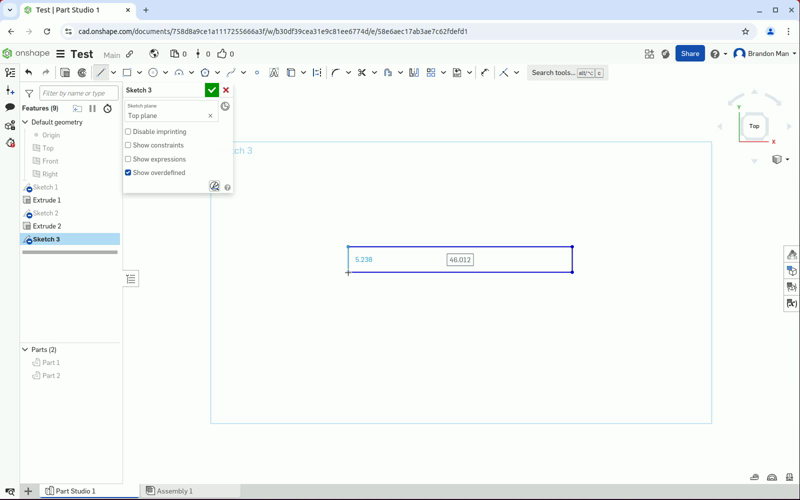
key(esc)
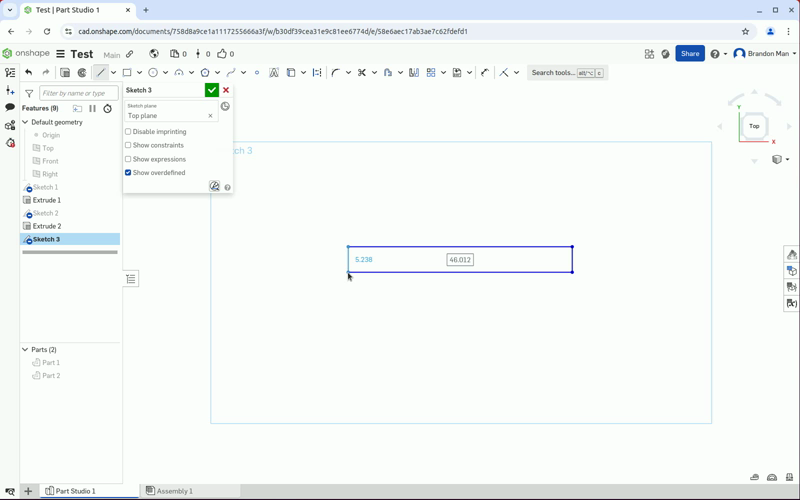
mouse_move(536, 253)
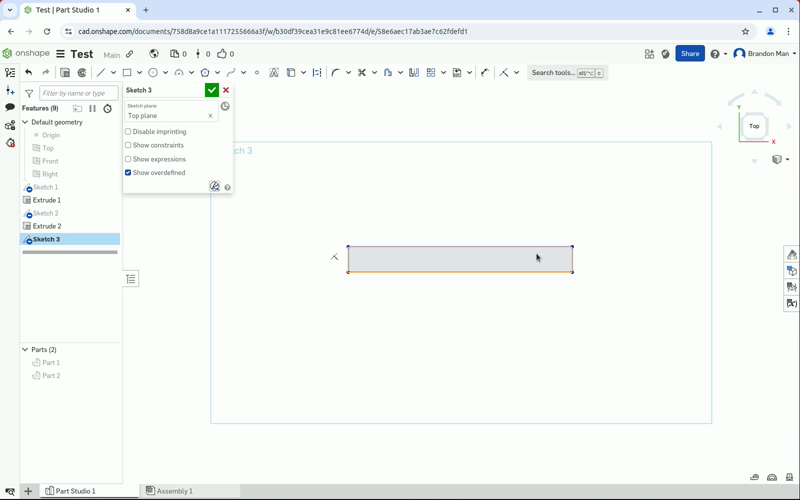
click(536, 253)
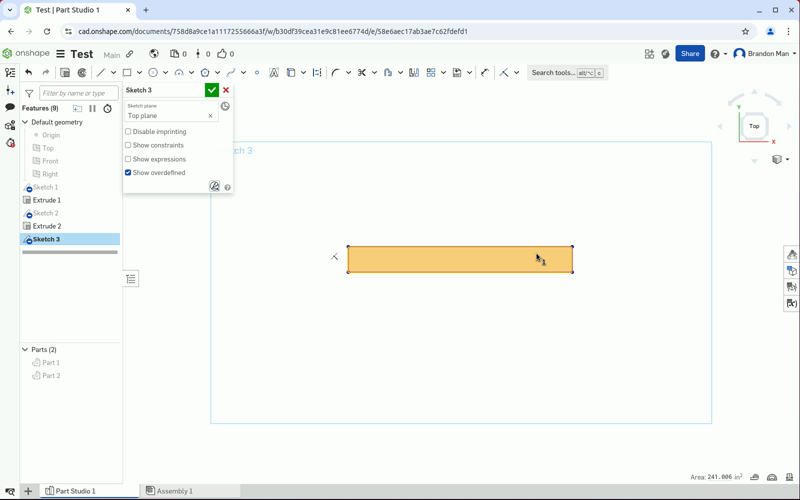
mouse_move(73, 352)
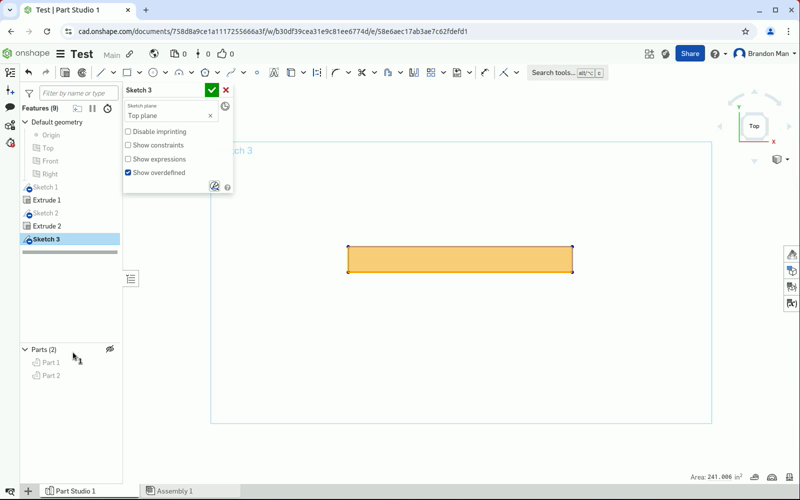
key(shift+y)
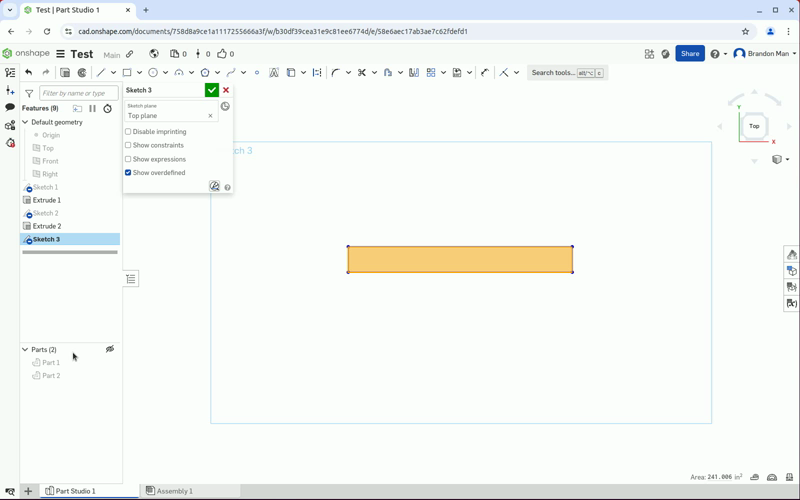
key(shift+e)
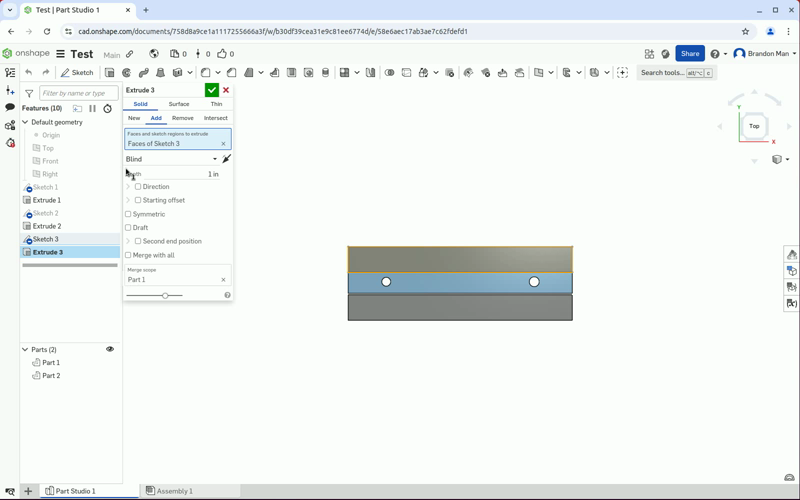
mouse_move(143, 106)
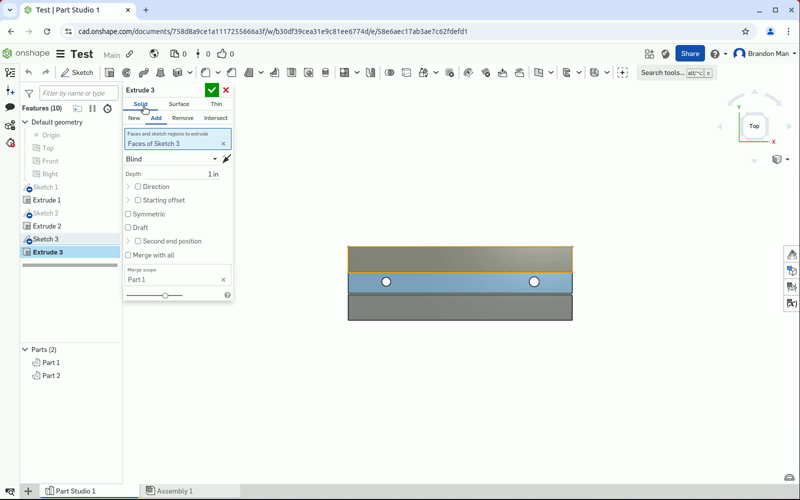
click(143, 106)
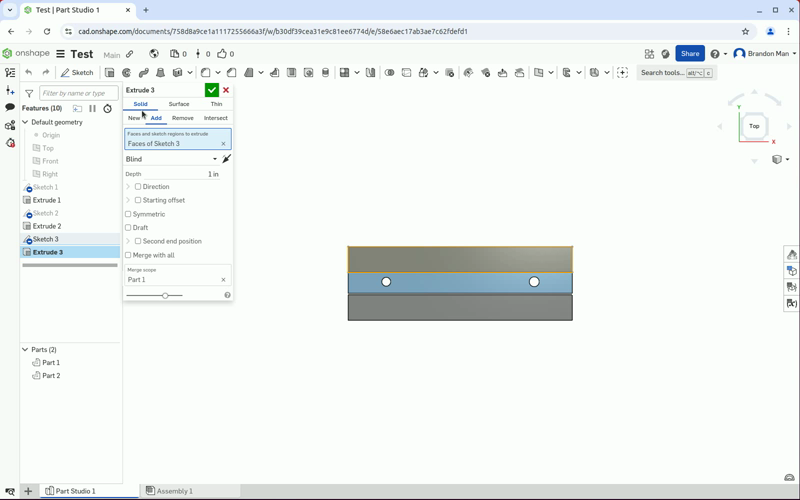
mouse_move(137, 120)
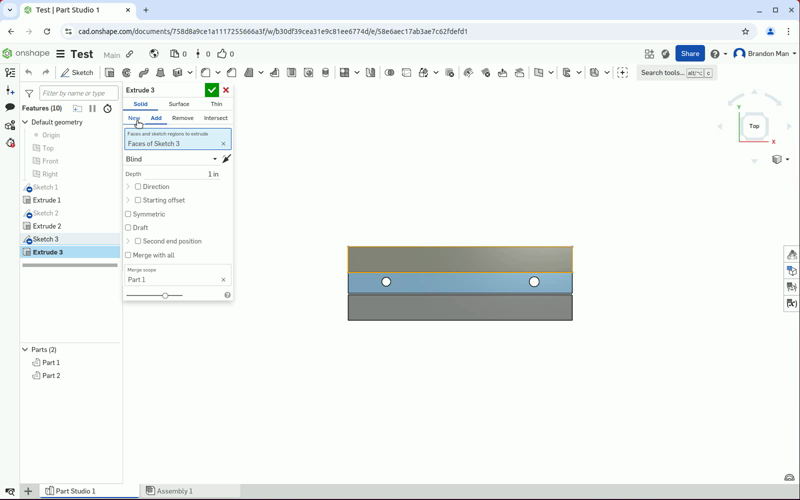
click(137, 120)
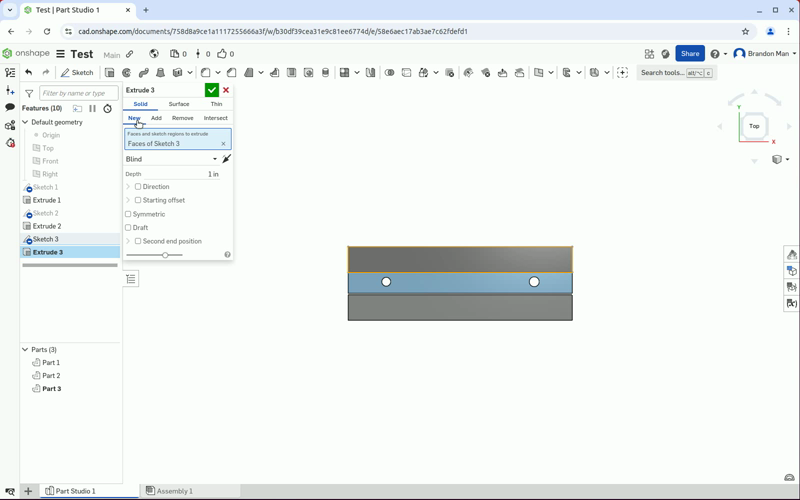
key(tab, 4)
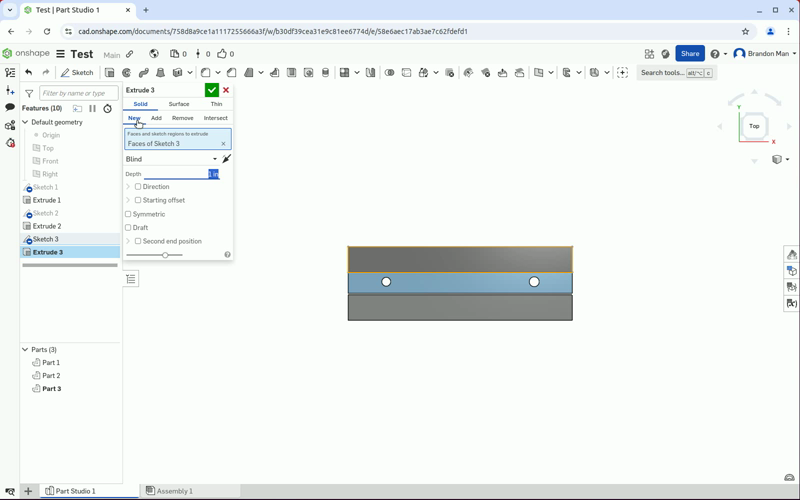
text(5.536)
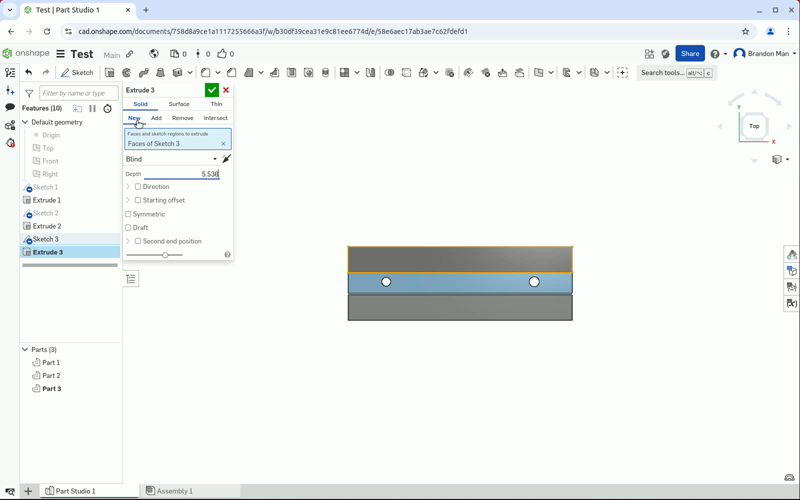
key(enter)
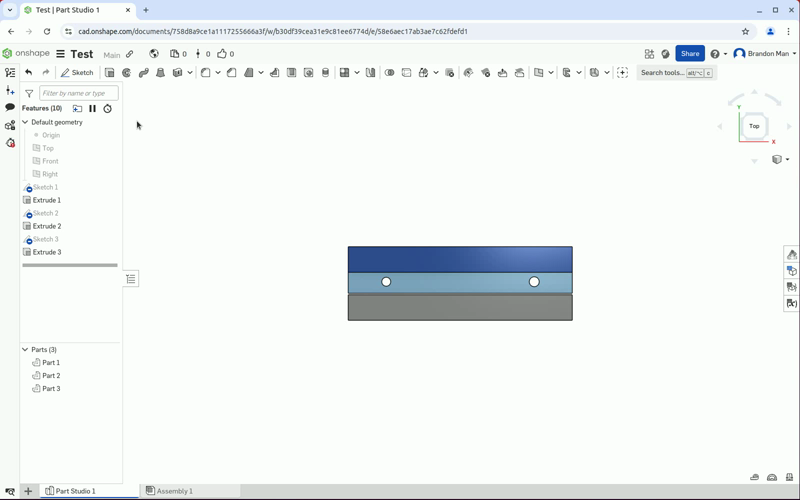
key(shift+h)
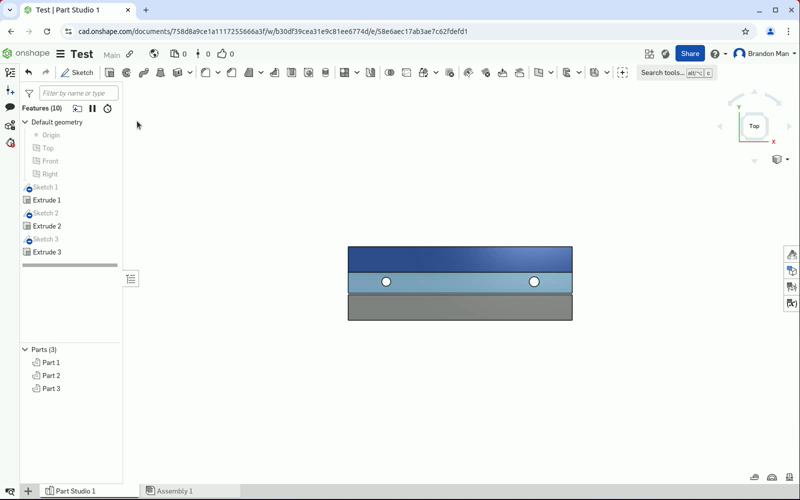
key(shift+h)
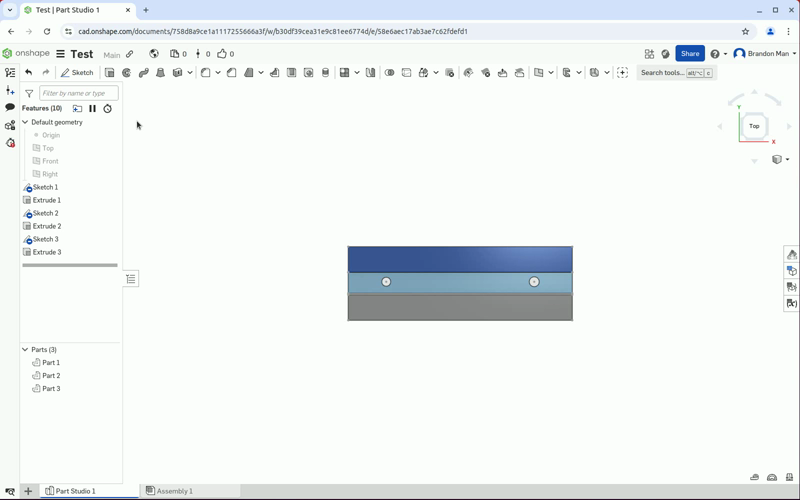
key(shift+7)
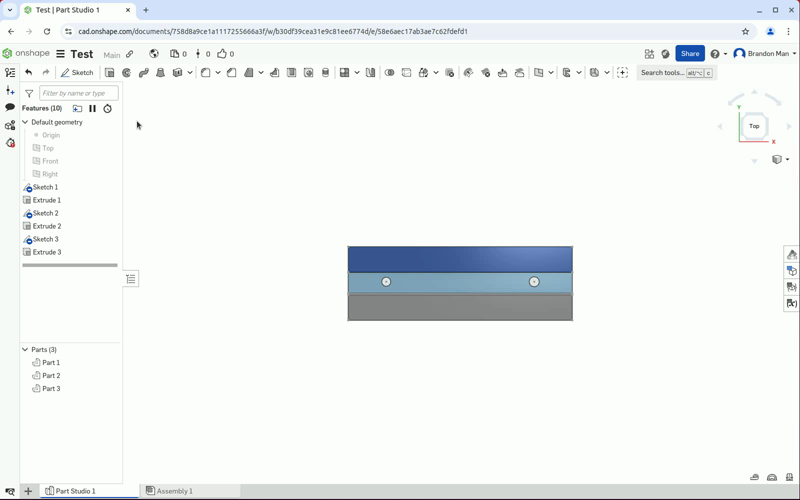
key(up, 3)
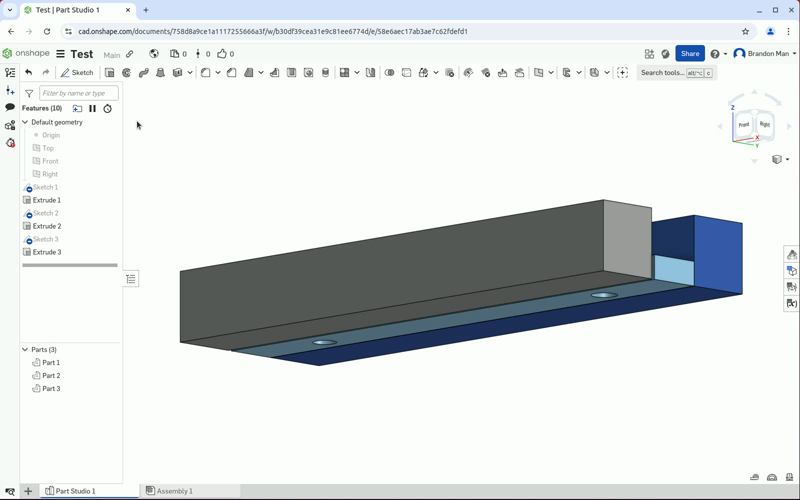
key(left, 3)
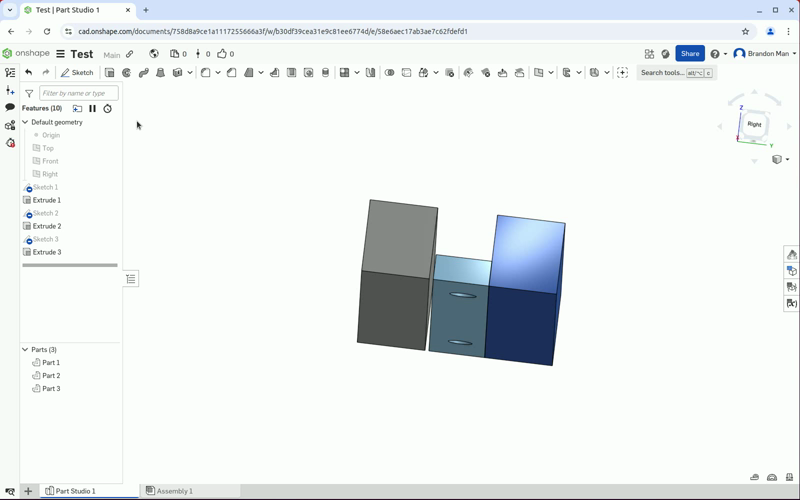
key(right, 3)
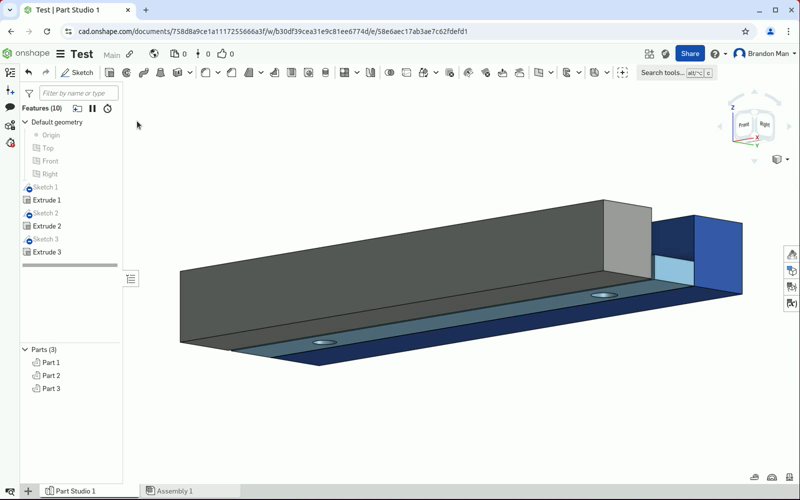
key(down, 3)
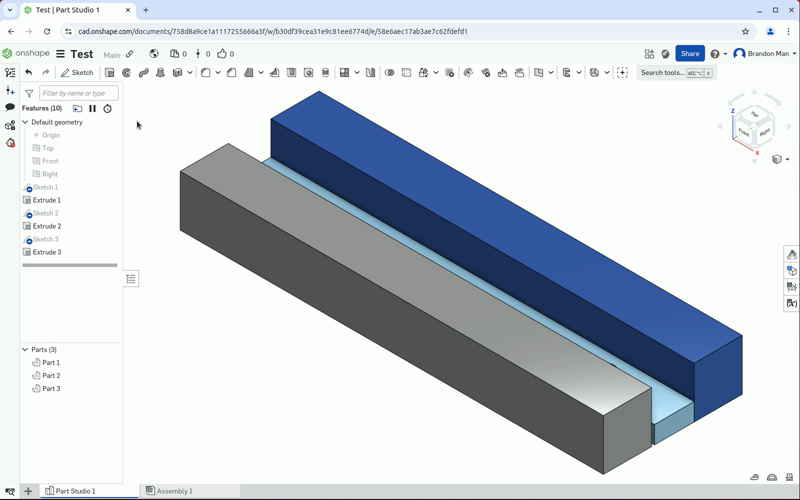
mouse_move(73, 189)
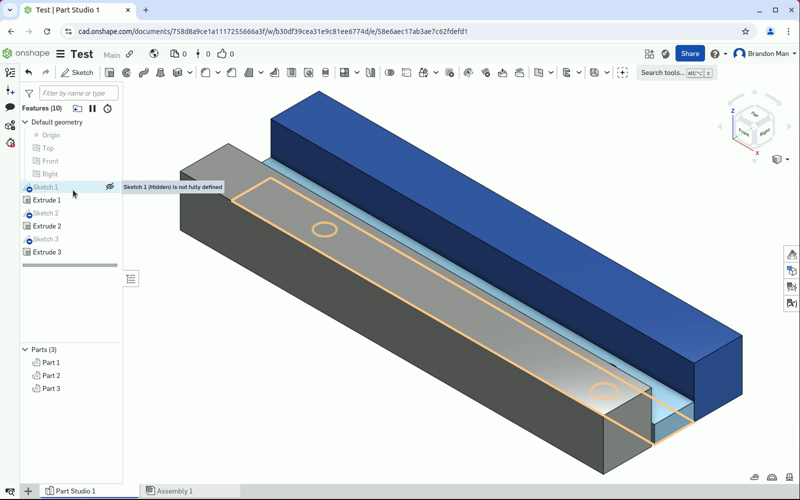
click(73, 189)